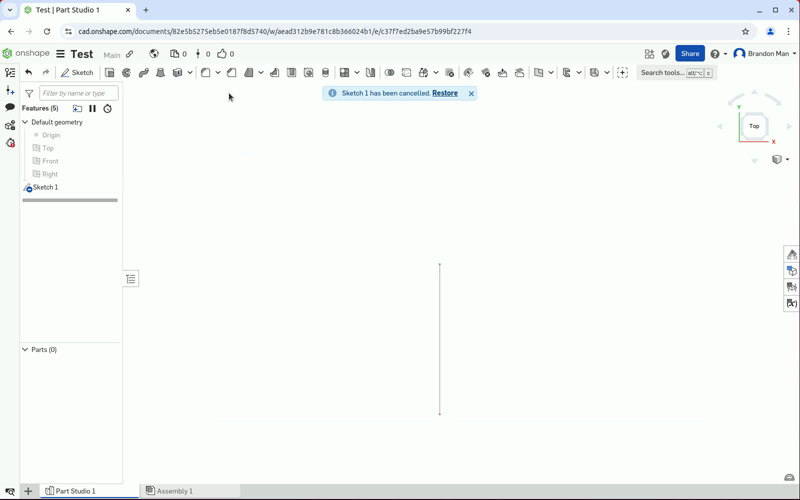
key(shift+h)
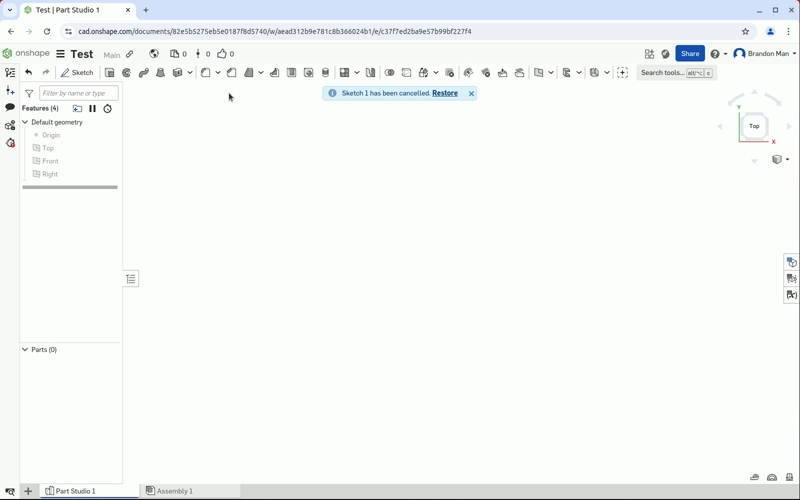
mouse_move(73, 352)
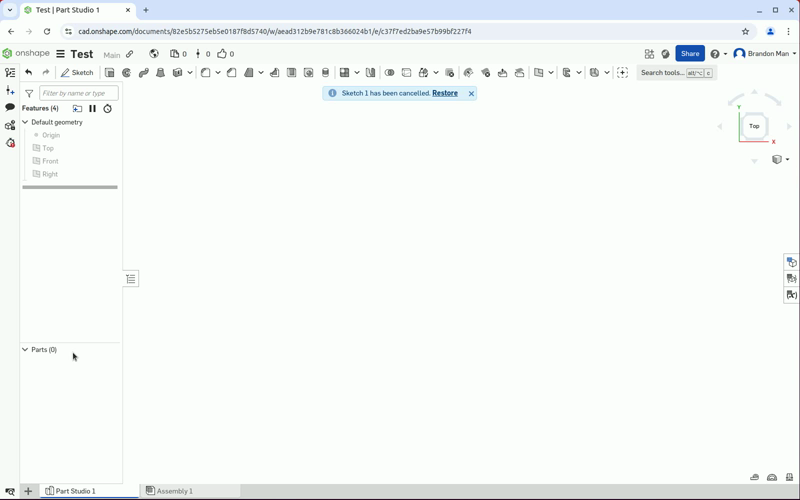
key(y)
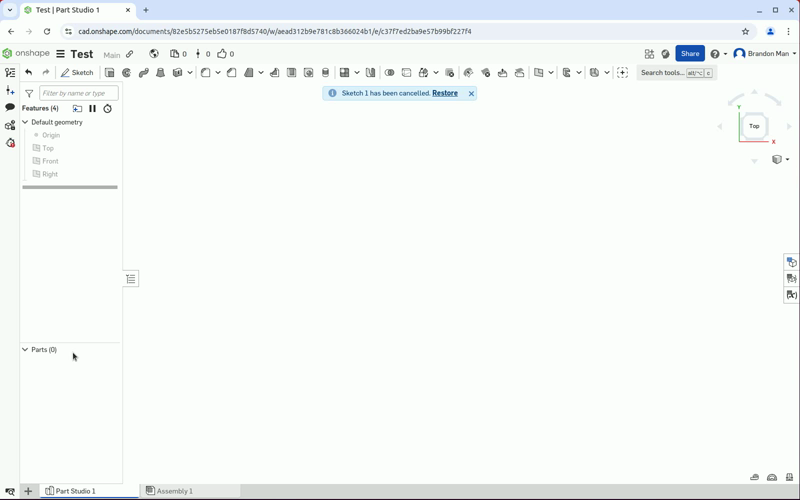
key(shift+p)
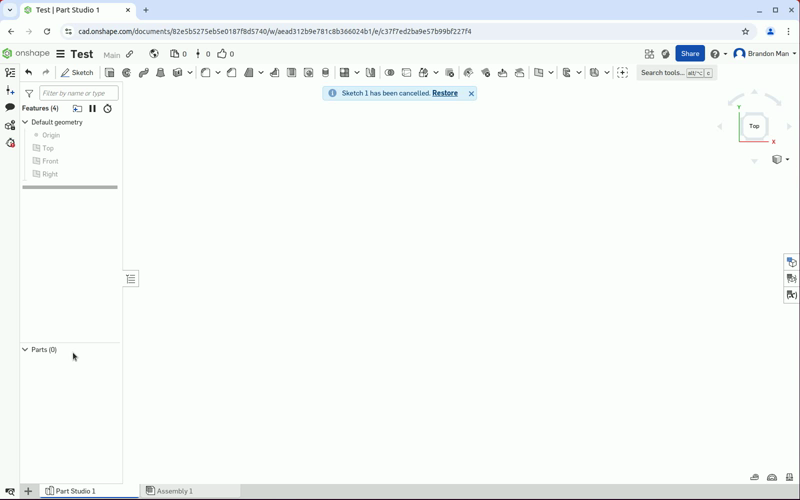
key(space)
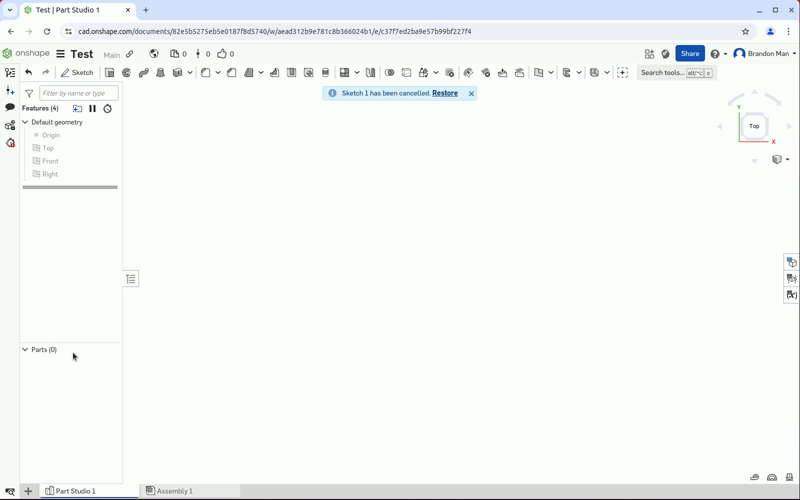
key_down(shift)
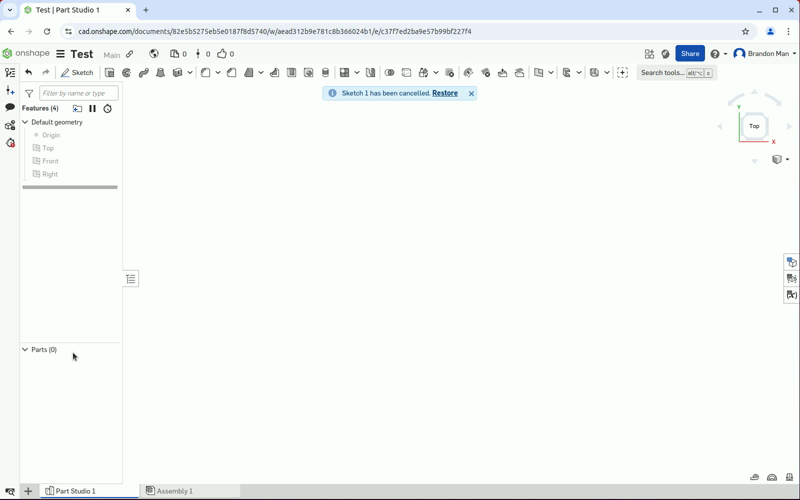
key(up)
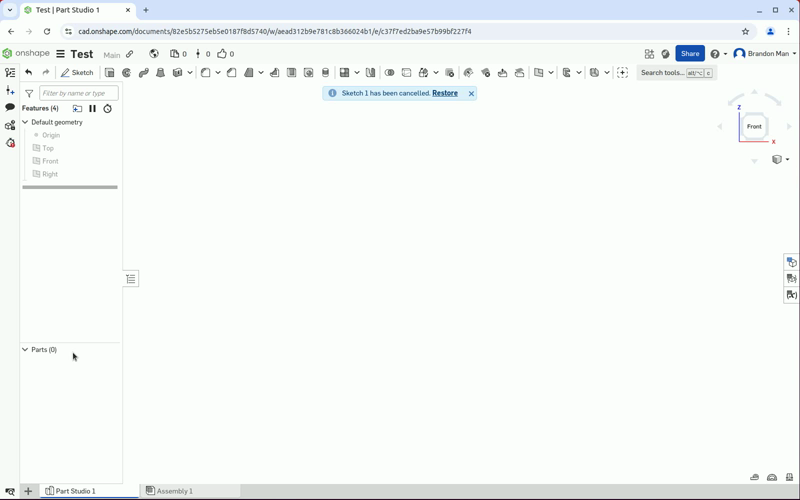
key_up(shift)
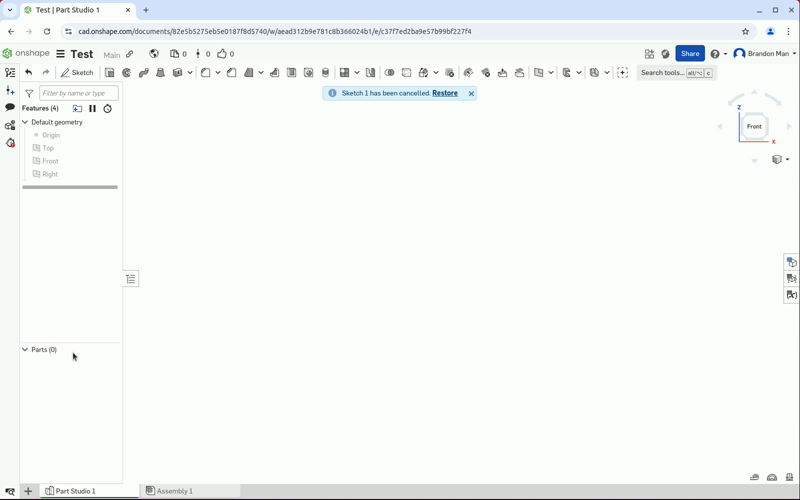
mouse_move(73, 352)
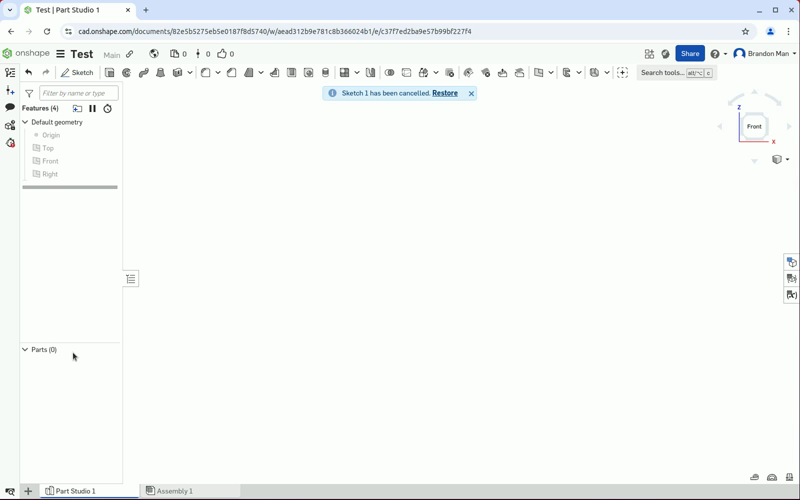
key(shift+y)
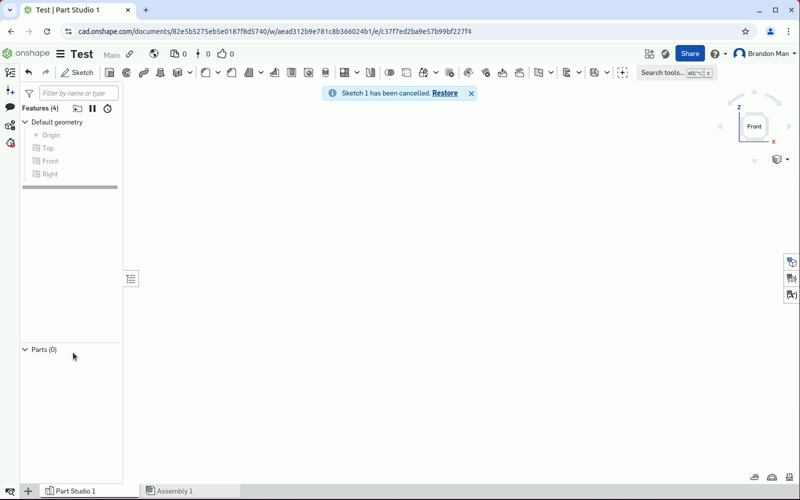
key(shift+s)
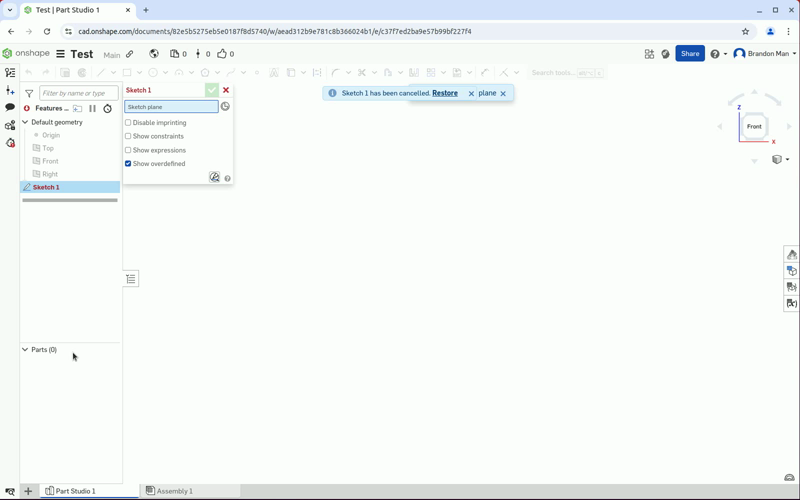
mouse_move(73, 163)
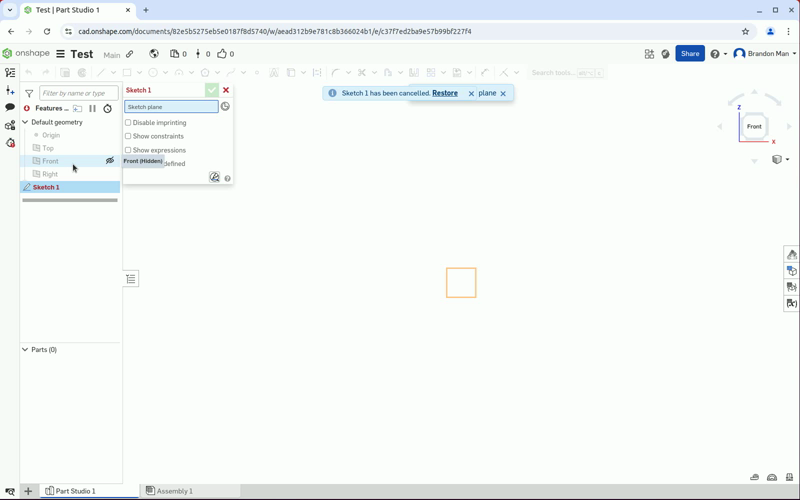
click(73, 163)
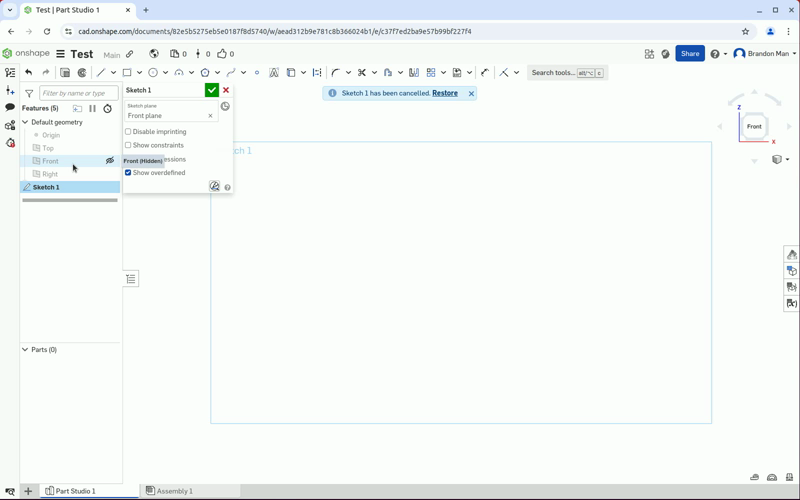
mouse_move(73, 352)
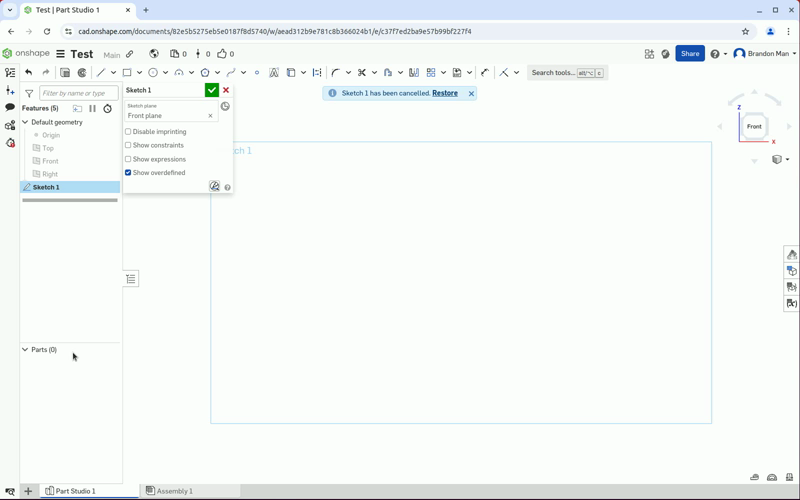
key(y)
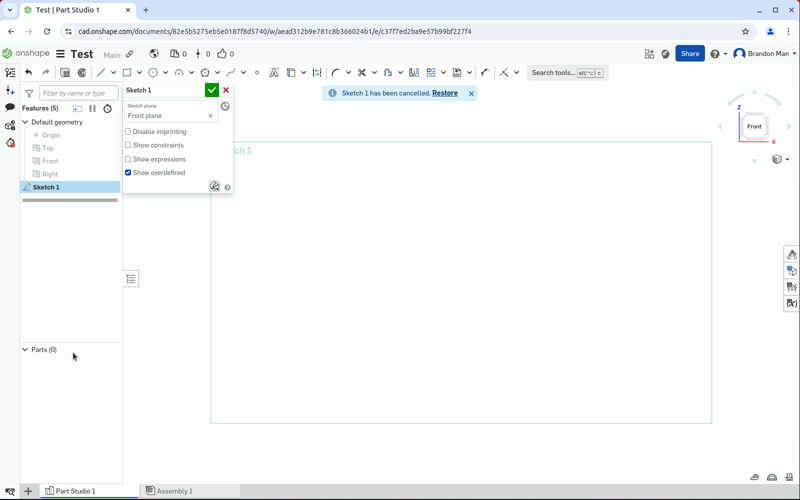
key(l)
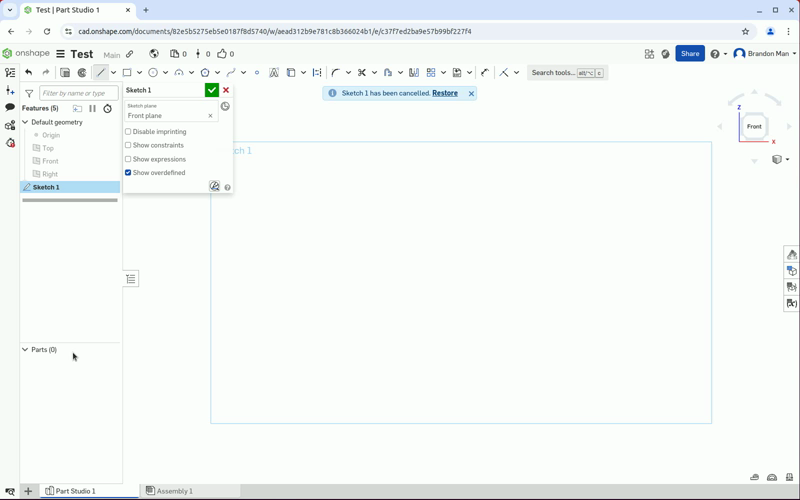
key_down(shift)
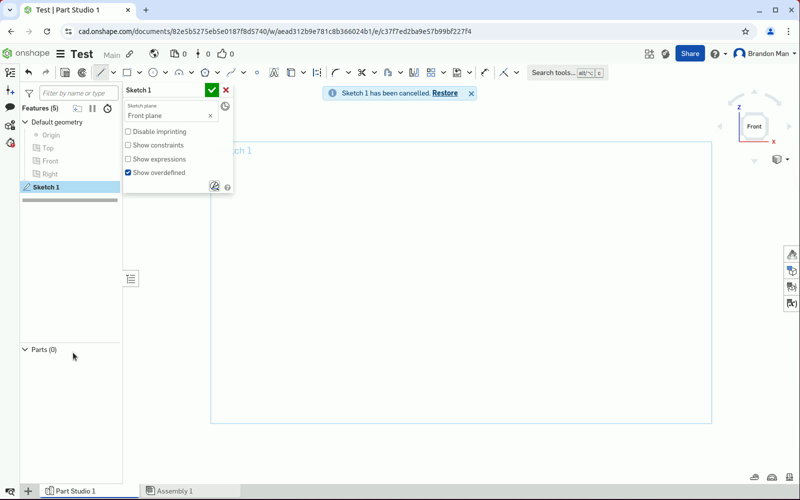
mouse_move(460, 282)
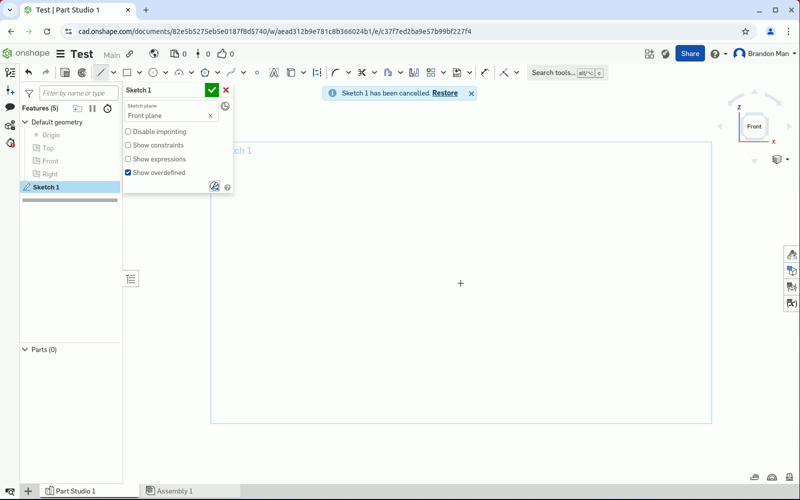
click(460, 282)
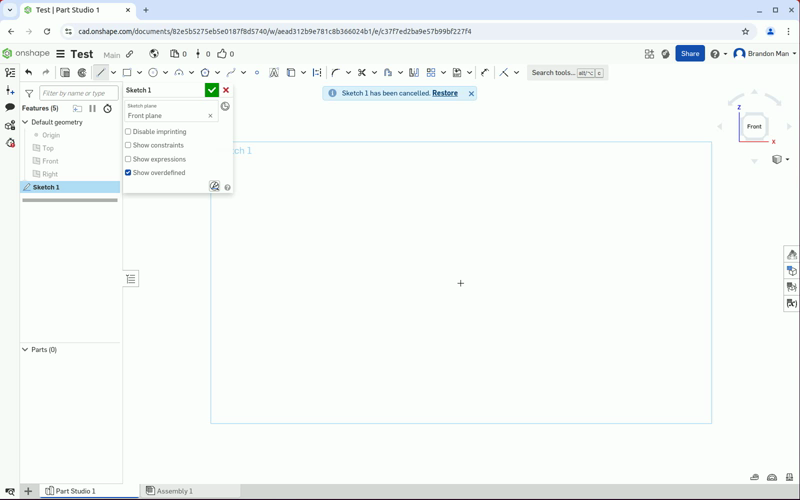
key_up(shift)
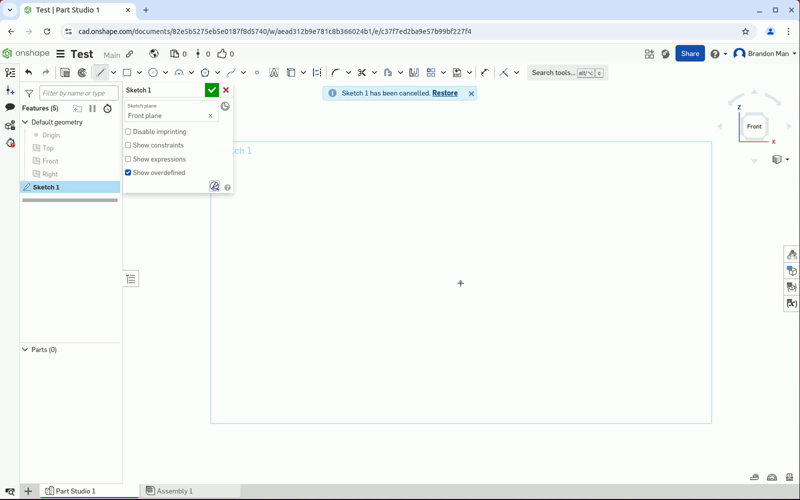
key_down(shift)
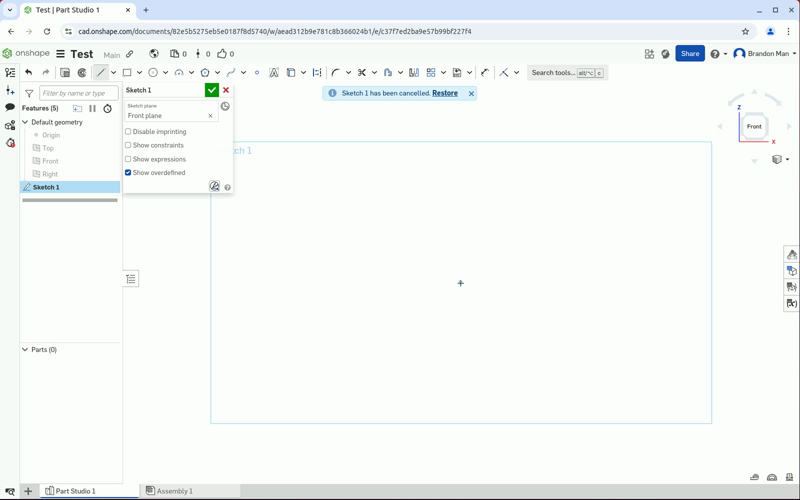
mouse_move(526, 282)
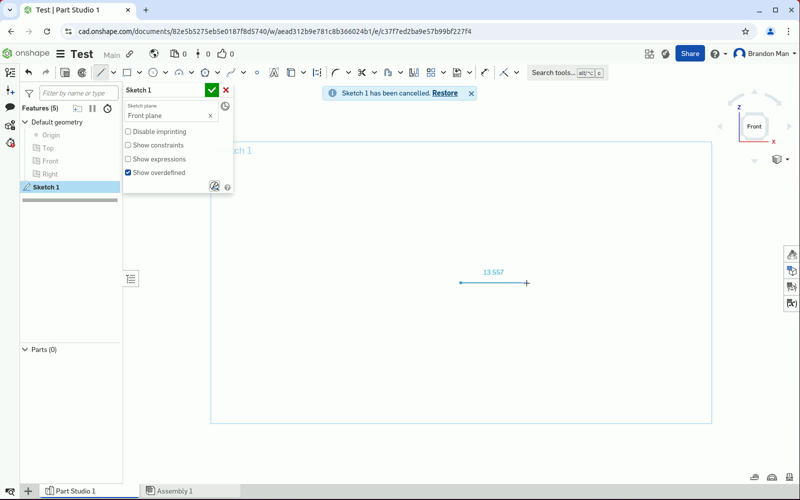
click(526, 282)
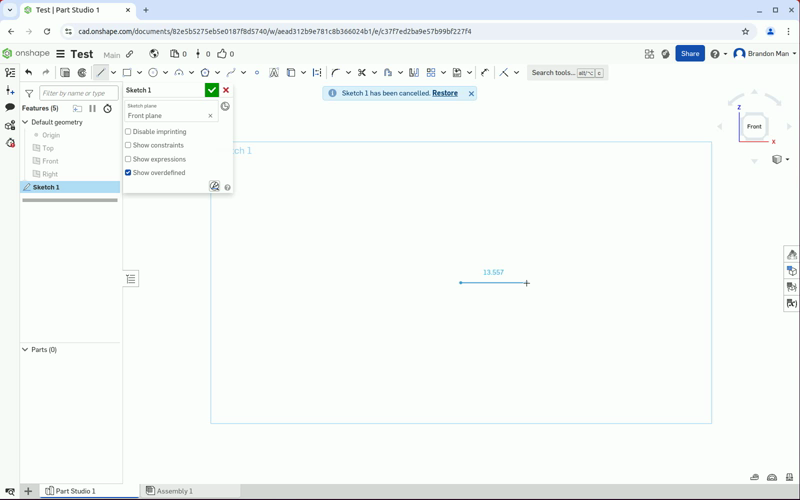
key_up(shift)
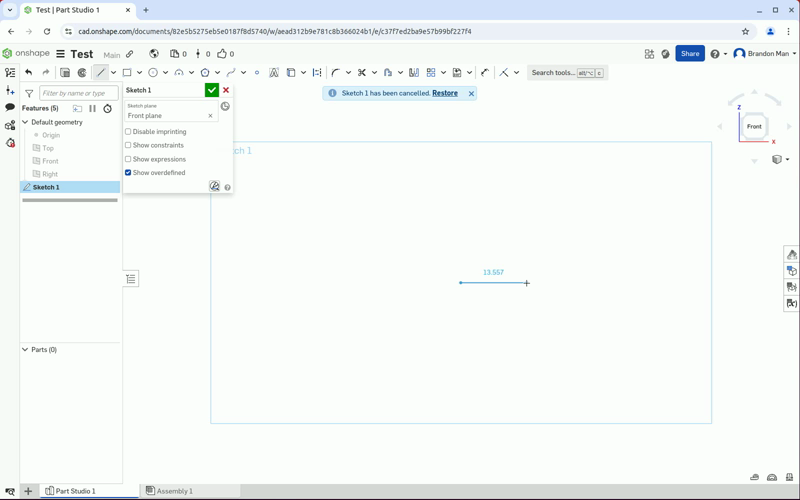
key_down(shift)
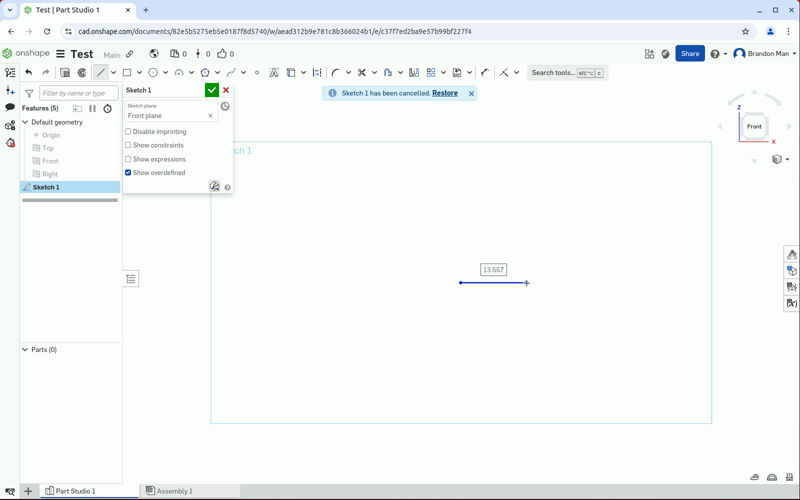
mouse_move(460, 230)
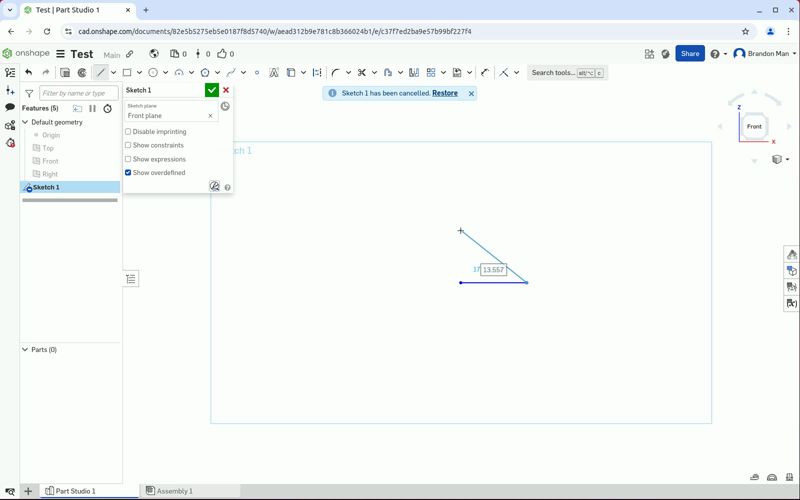
click(460, 230)
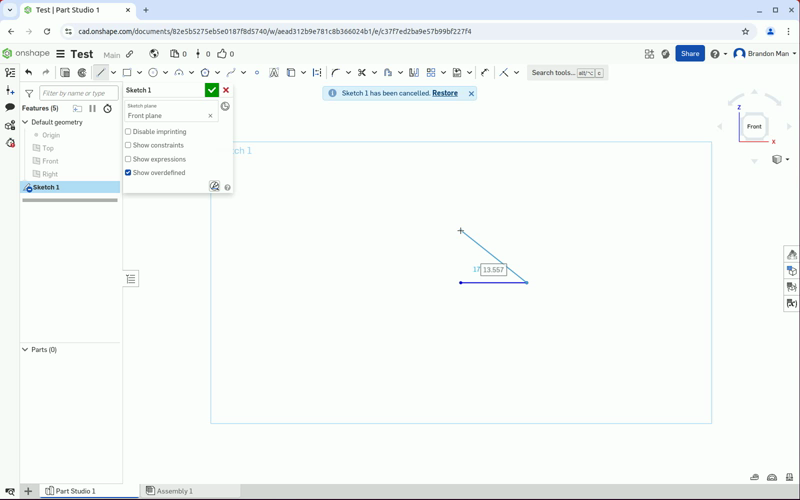
key_up(shift)
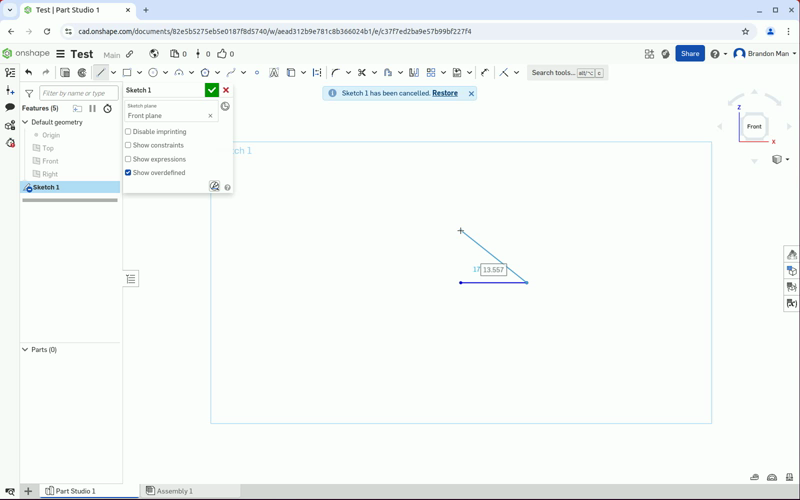
mouse_move(490, 230)
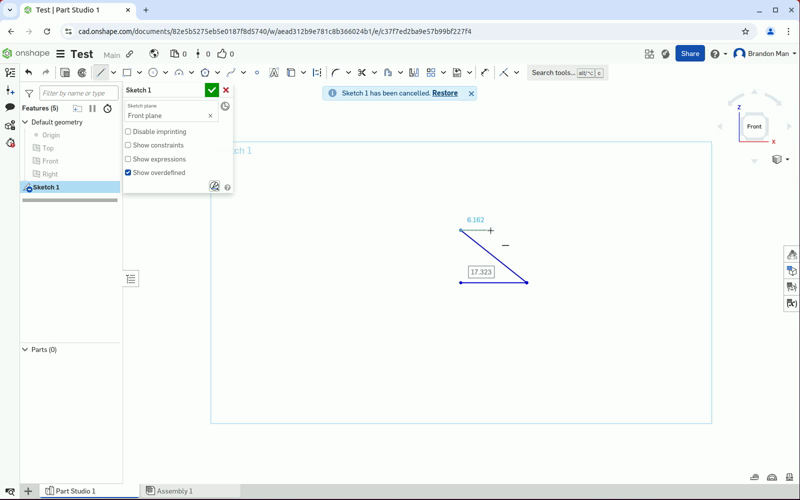
key_down(shift)
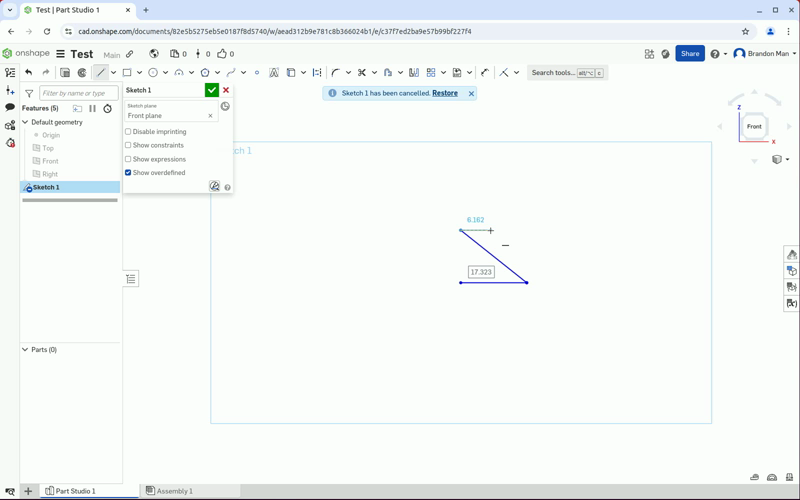
mouse_move(460, 282)
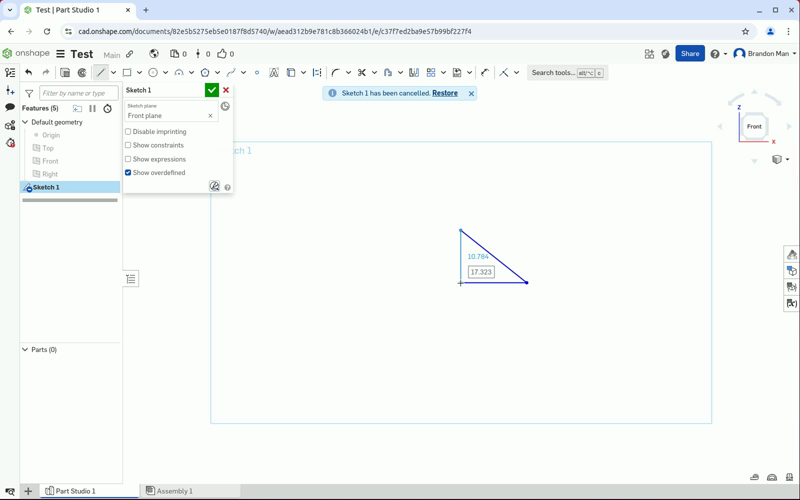
key_up(shift)
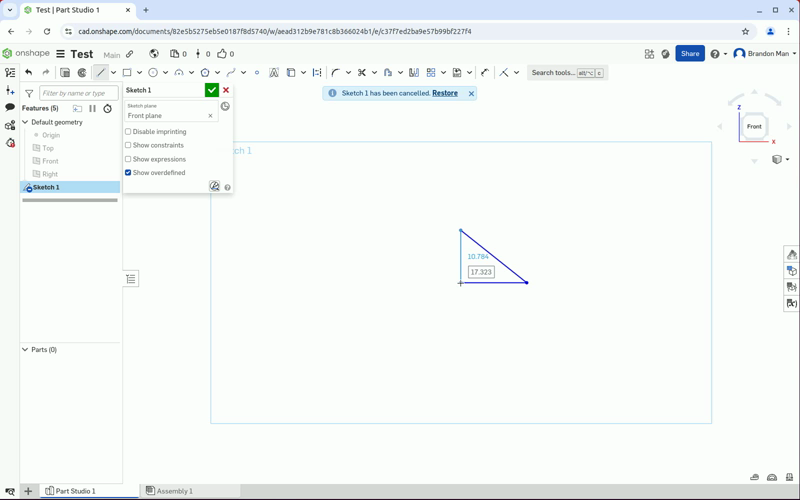
click(460, 282)
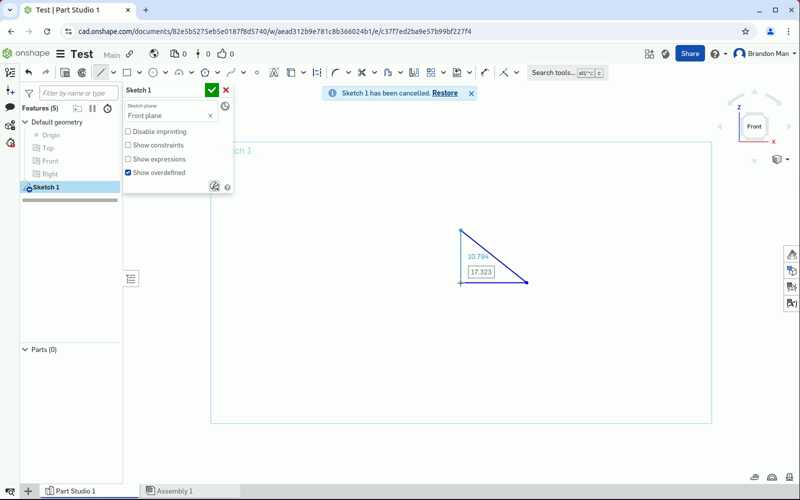
key(esc)
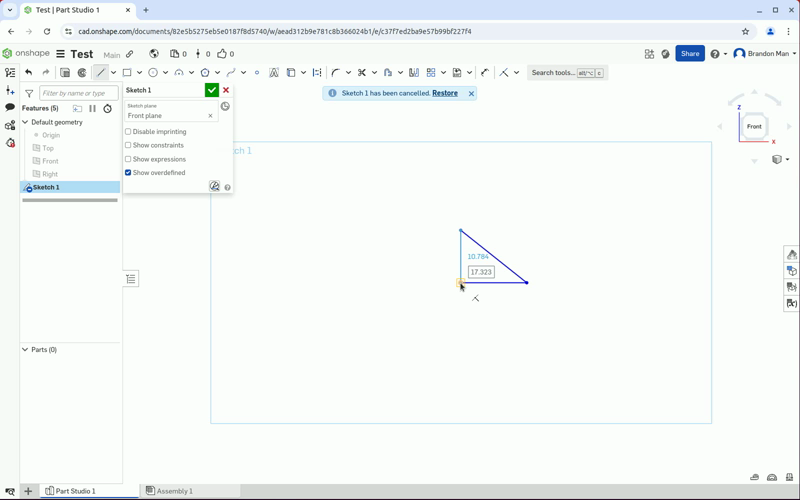
mouse_move(476, 266)
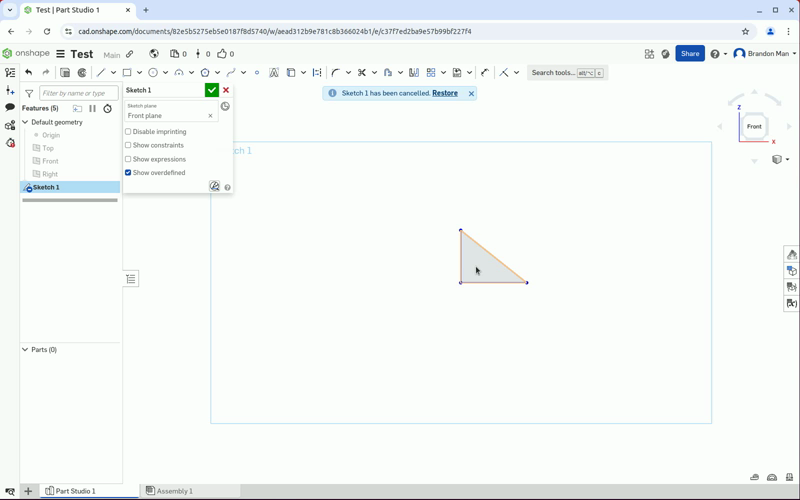
scroll(6)
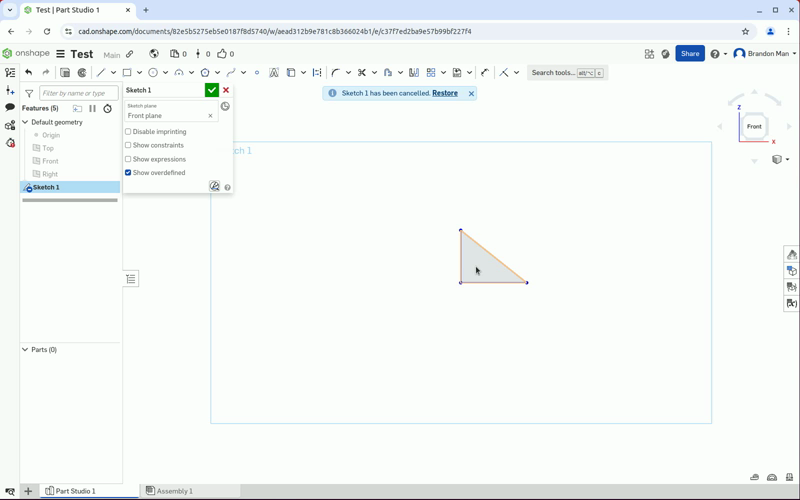
scroll(6)
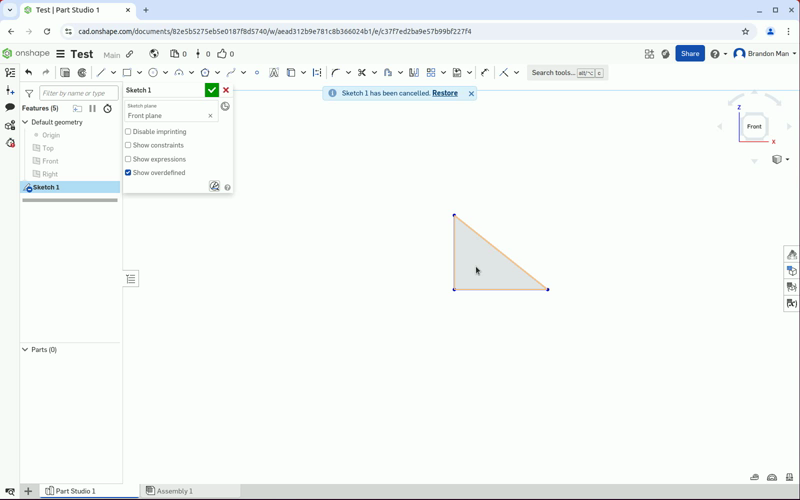
scroll(6)
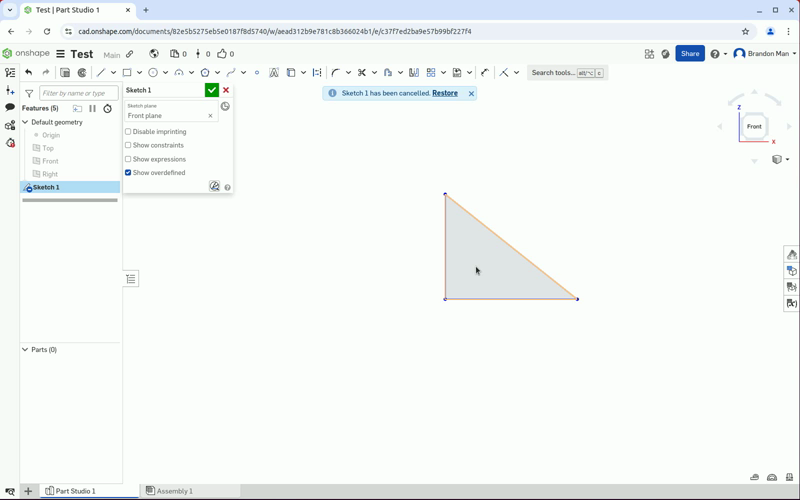
scroll(6)
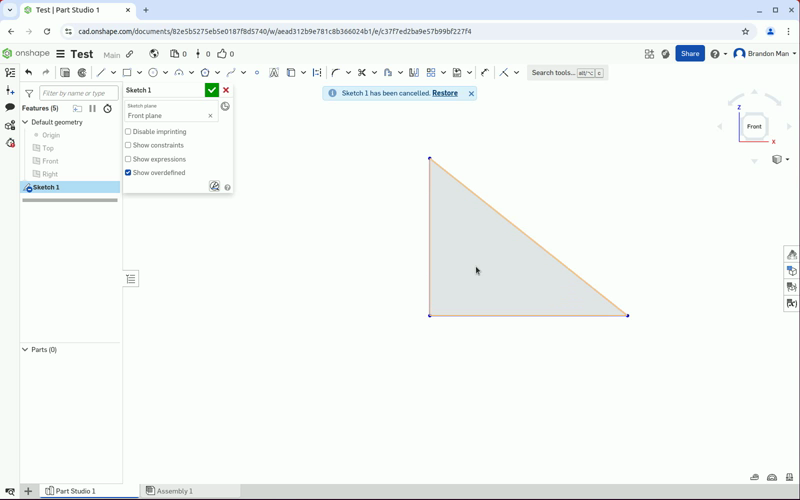
scroll(6)
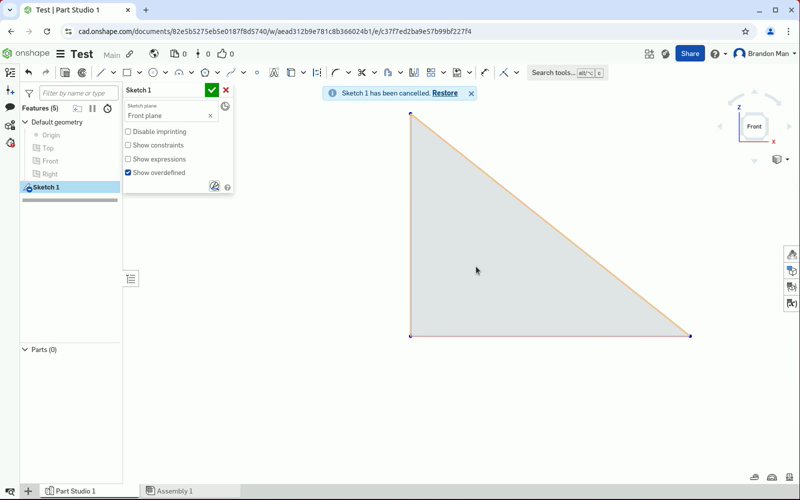
scroll(6)
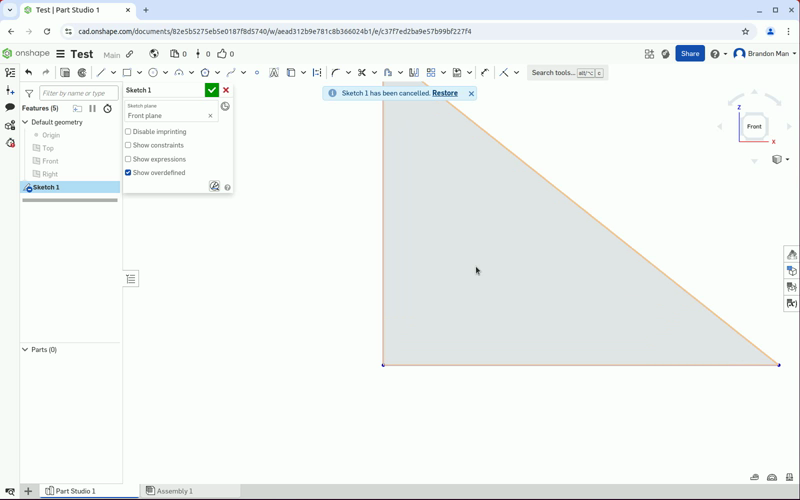
scroll(6)
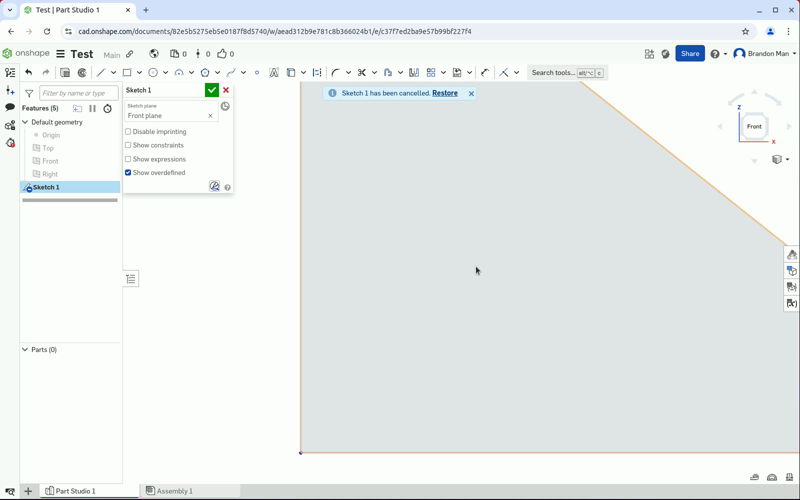
click(476, 266)
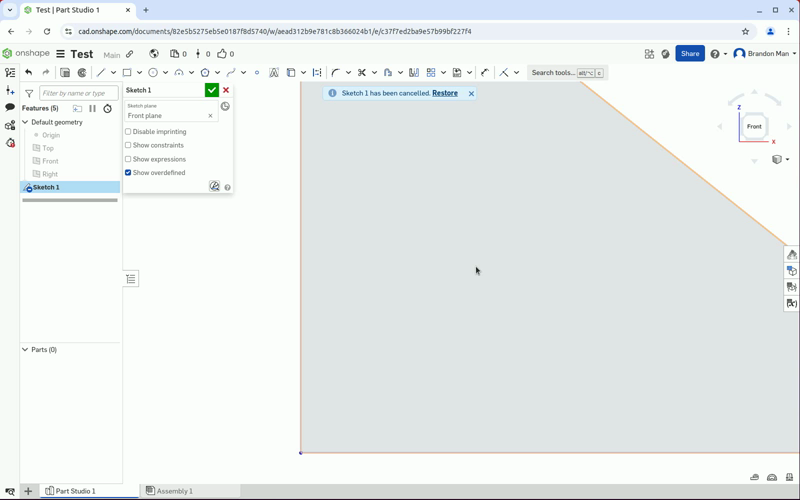
scroll(-6)
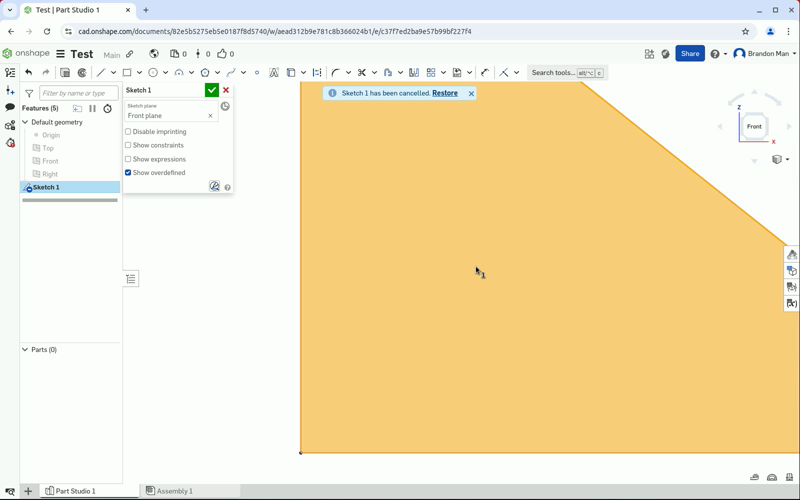
scroll(-6)
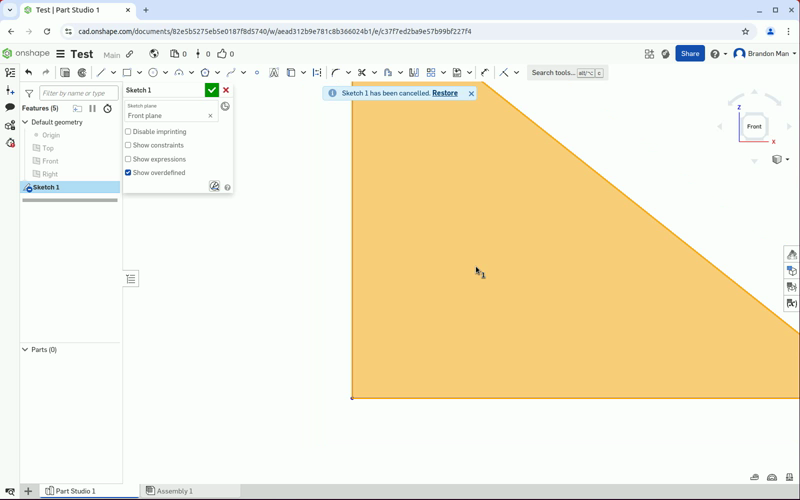
scroll(-6)
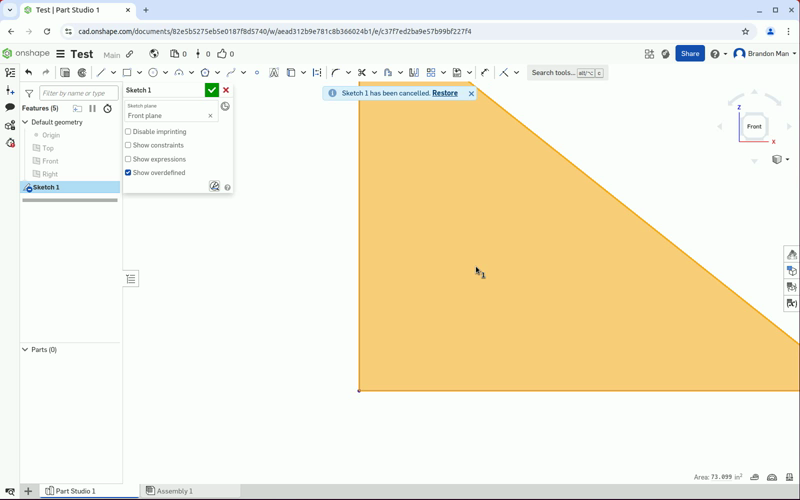
scroll(-6)
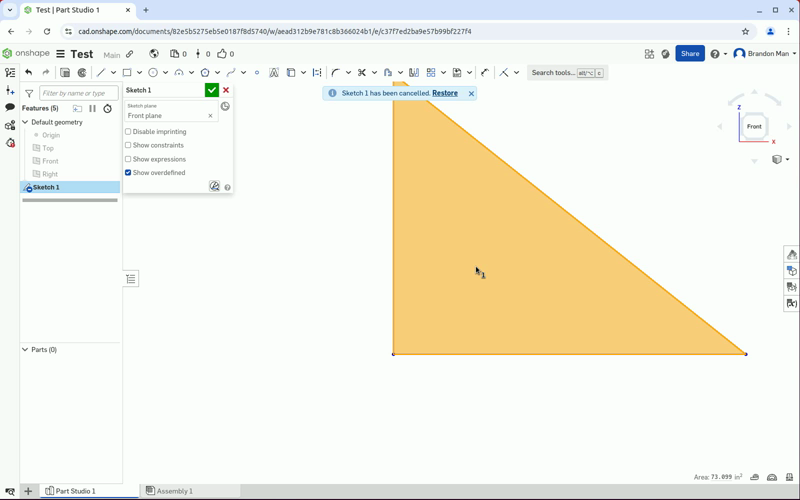
scroll(-6)
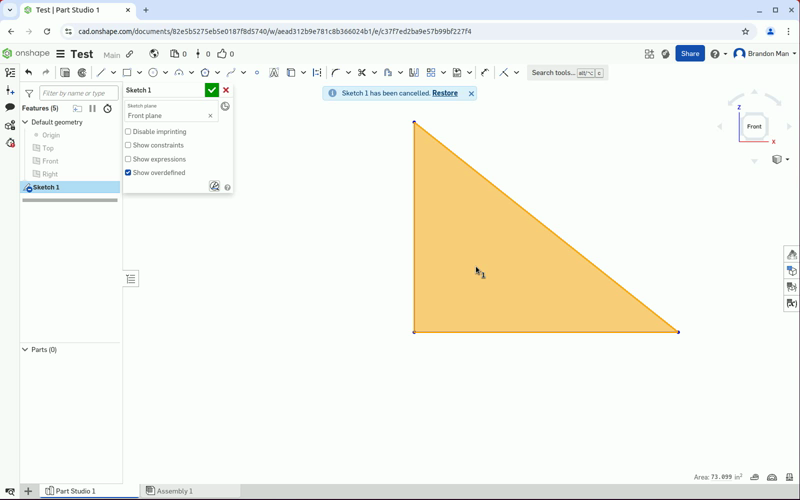
scroll(-6)
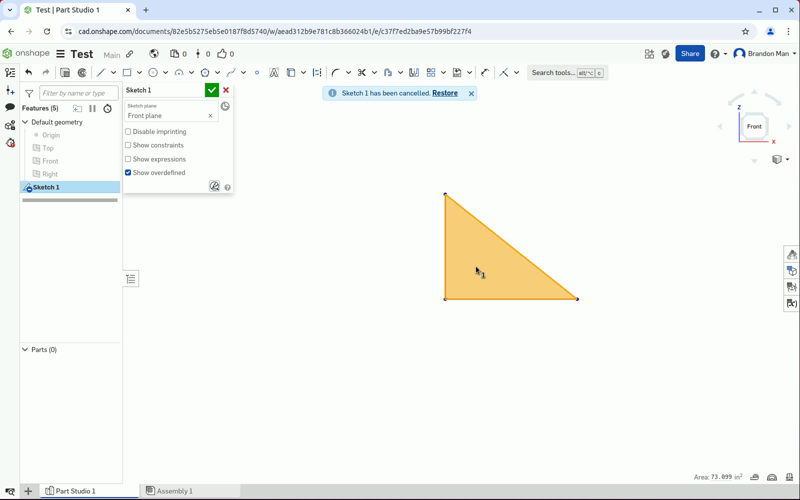
scroll(-6)
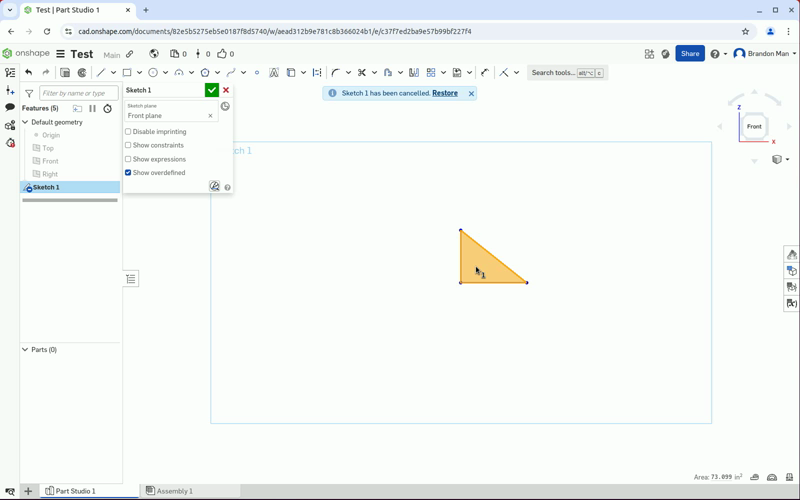
mouse_move(73, 352)
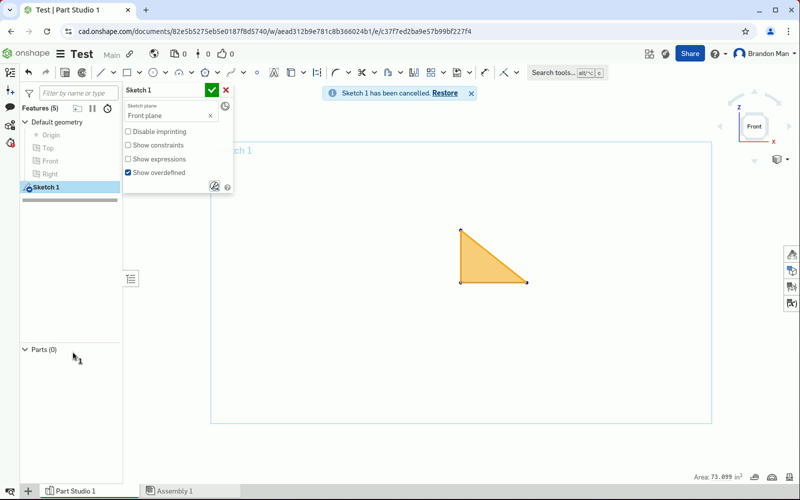
key(shift+y)
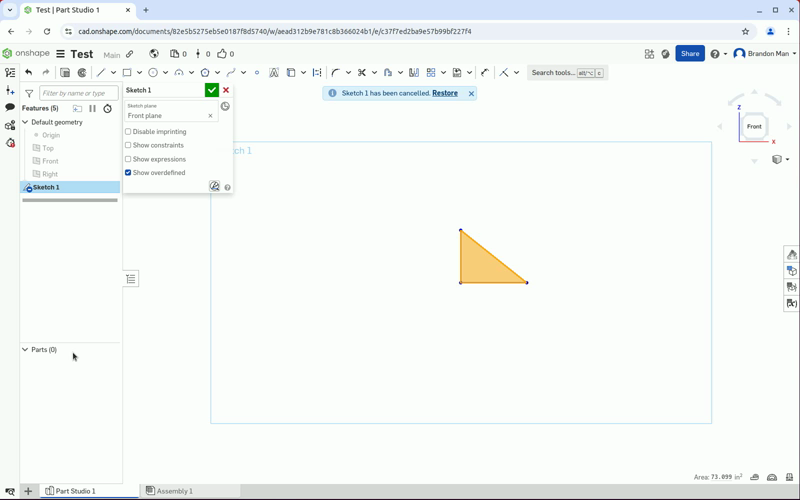
key(shift+e)
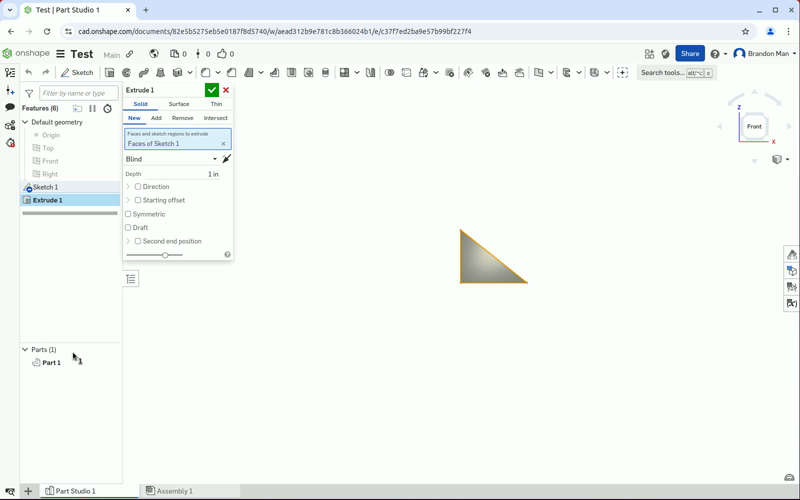
mouse_move(143, 106)
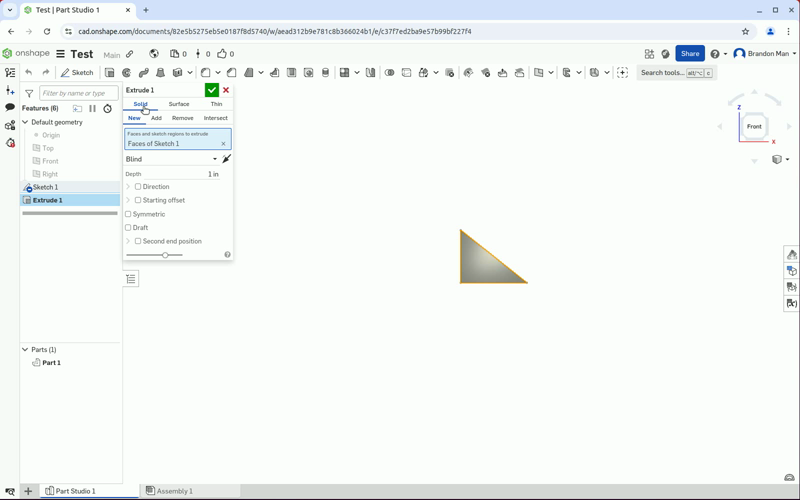
click(143, 106)
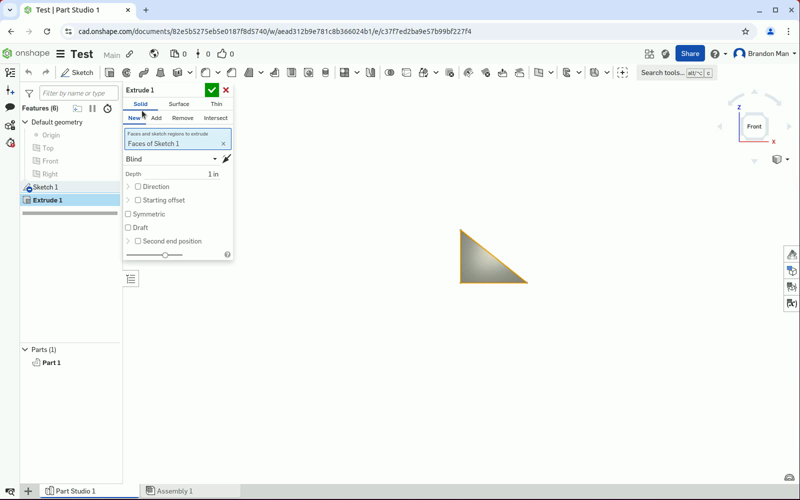
mouse_move(137, 120)
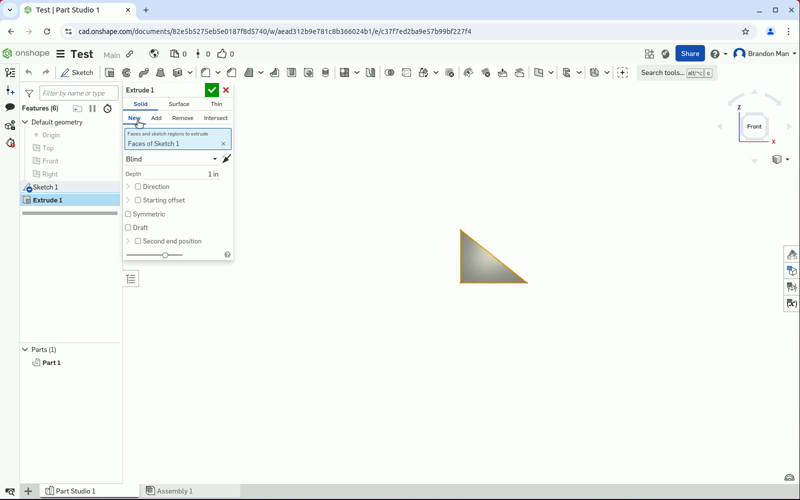
click(137, 120)
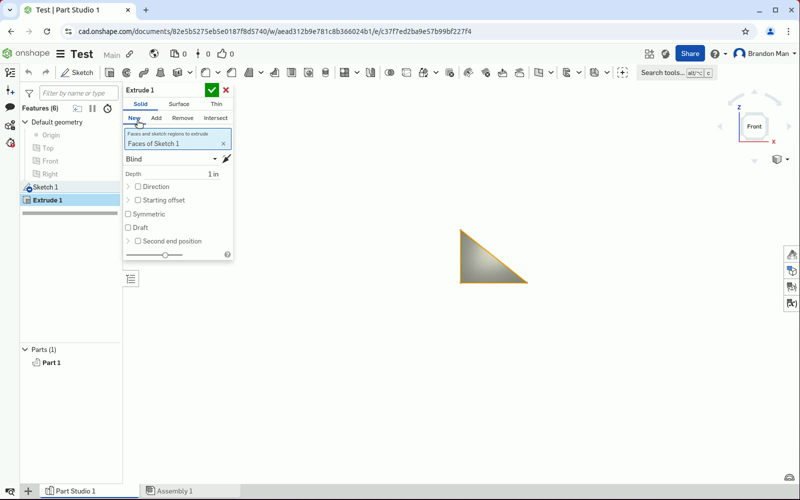
key(tab, 4)
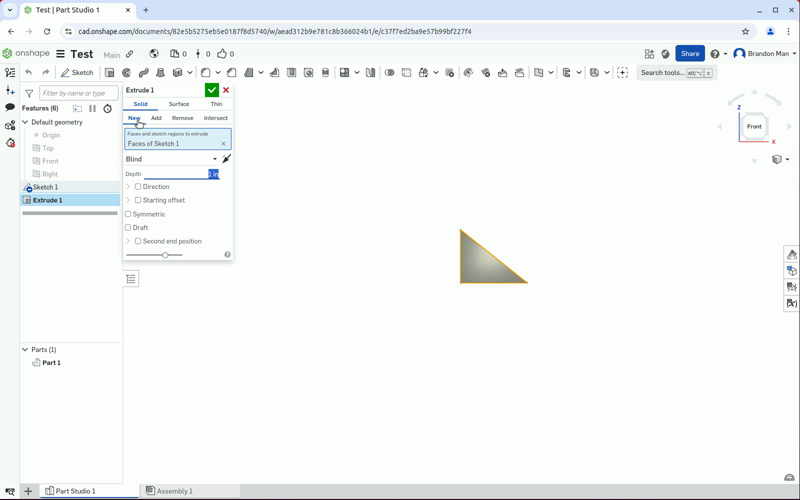
text(-6.74)
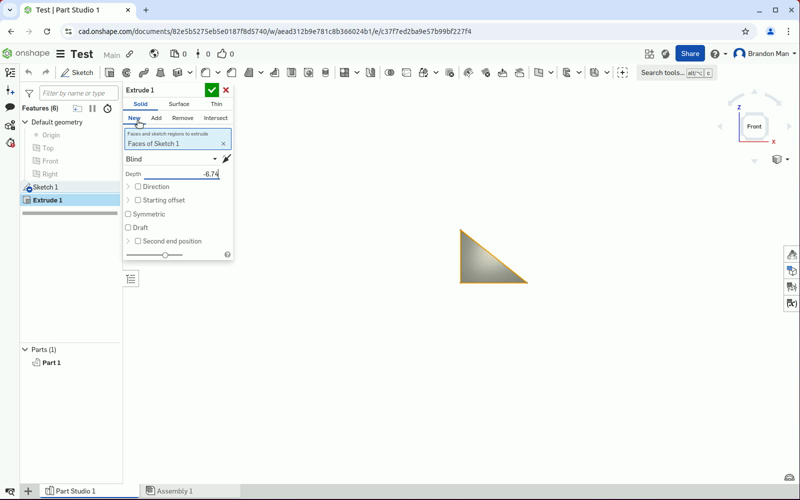
key(enter)
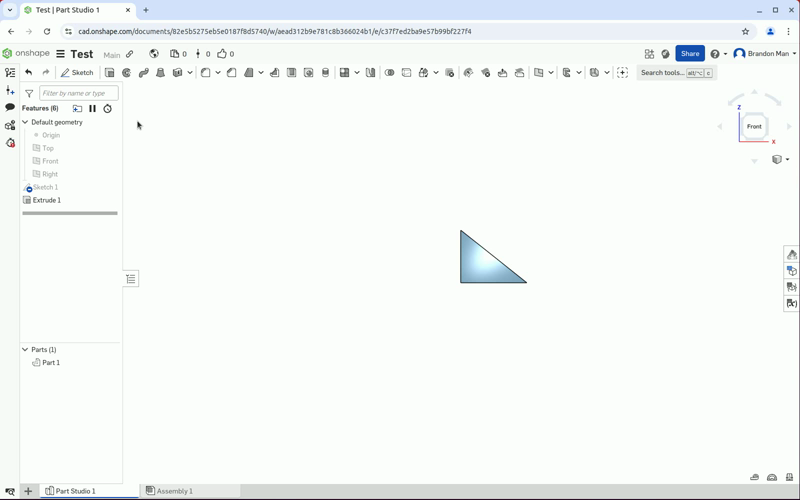
key(shift+h)
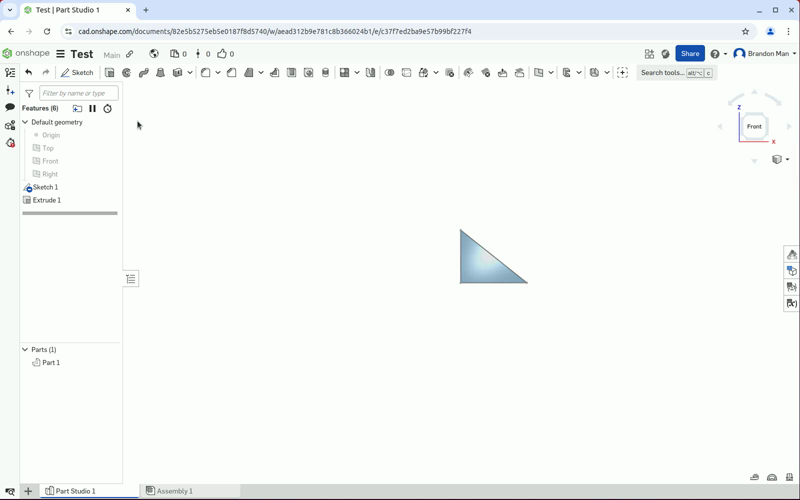
key(shift+h)
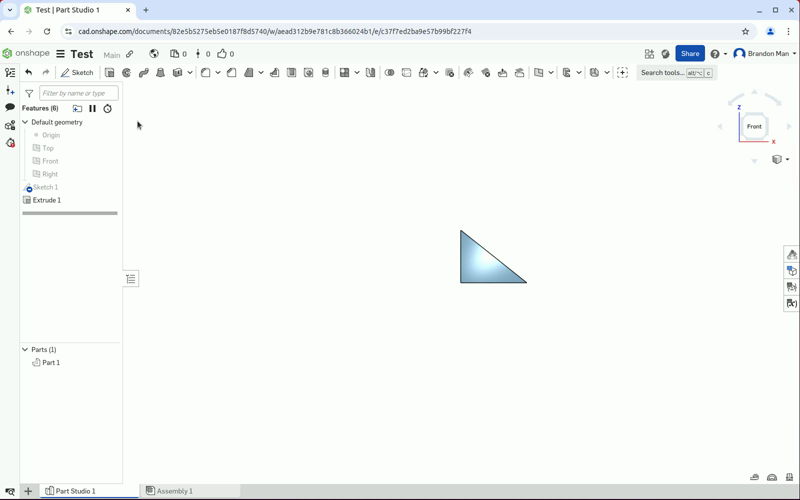
mouse_move(73, 189)
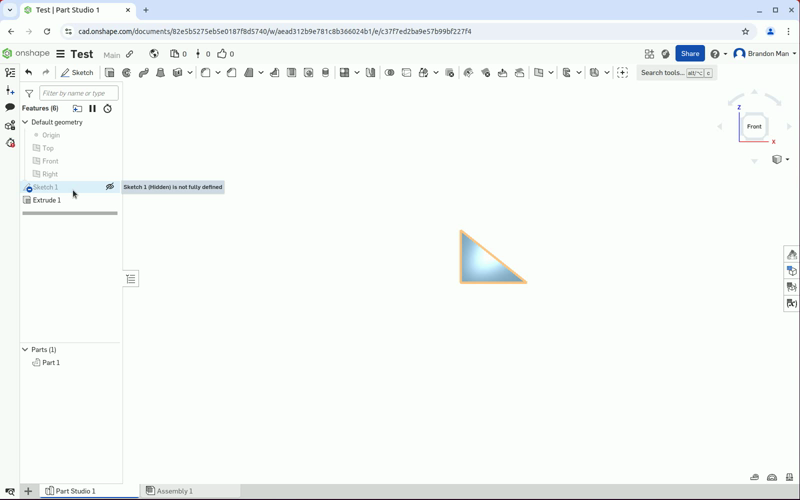
click(73, 189)
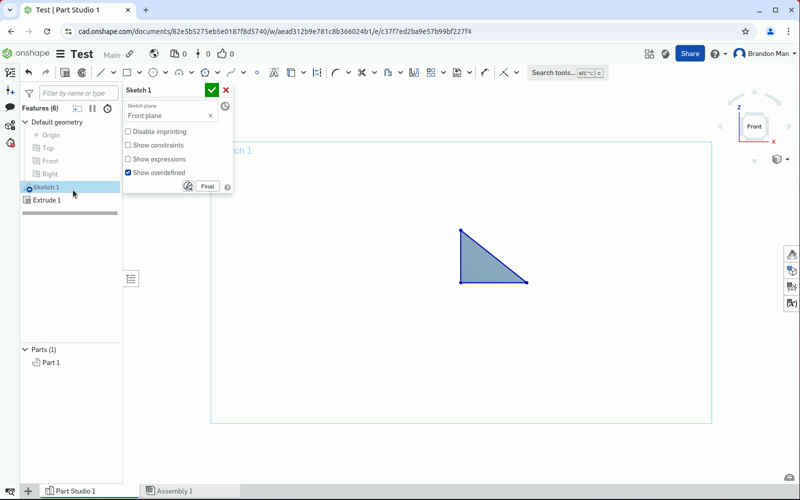
mouse_move(229, 92)
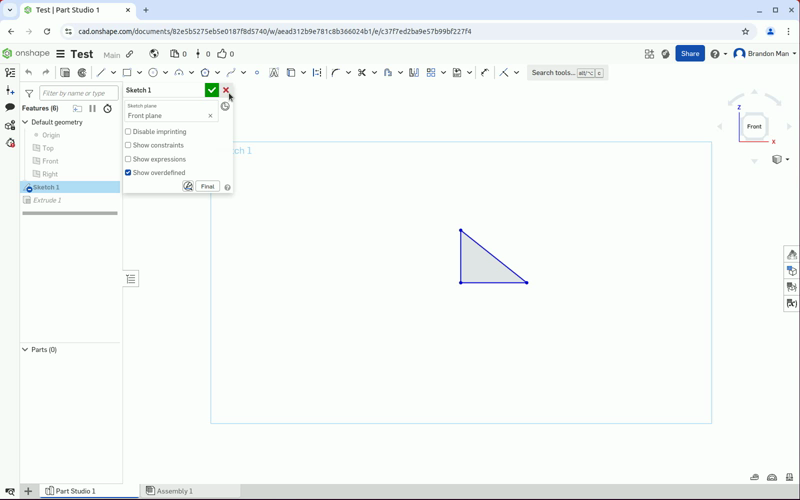
click(229, 92)
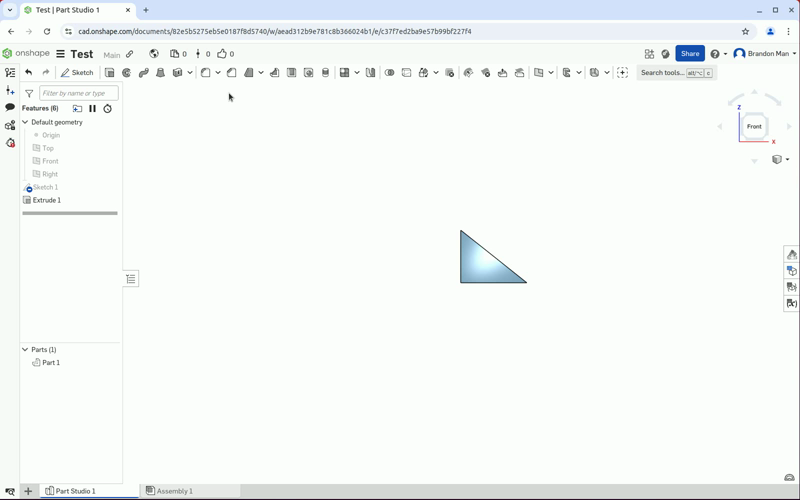
mouse_move(73, 352)
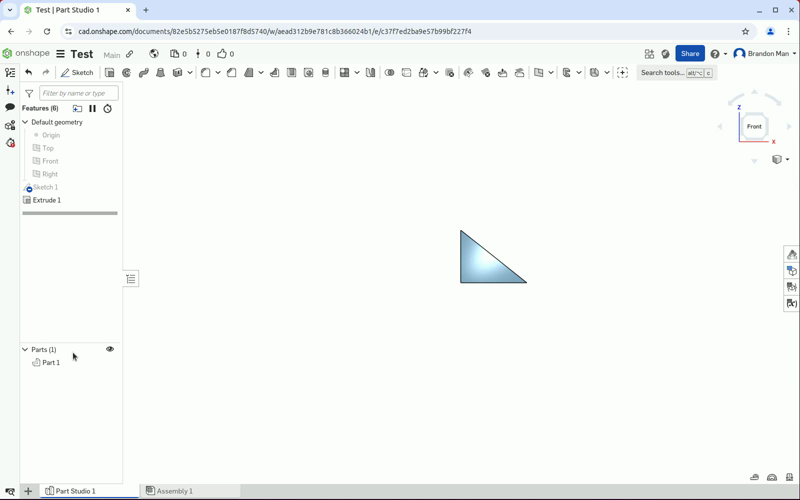
key(y)
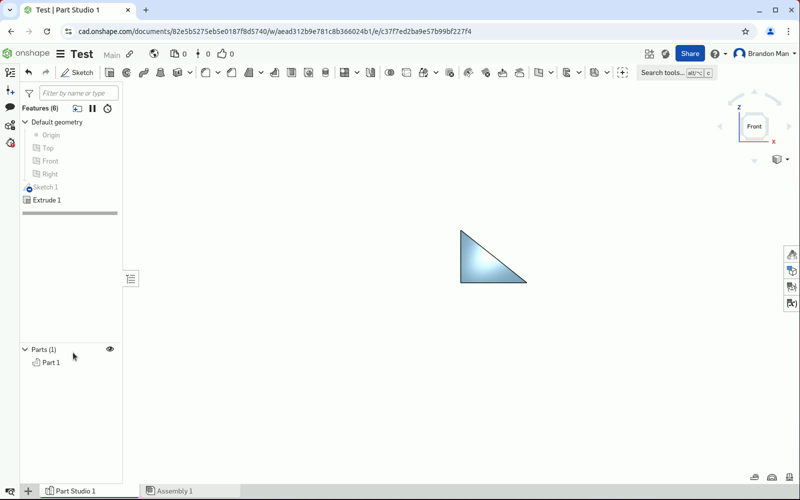
key(shift+p)
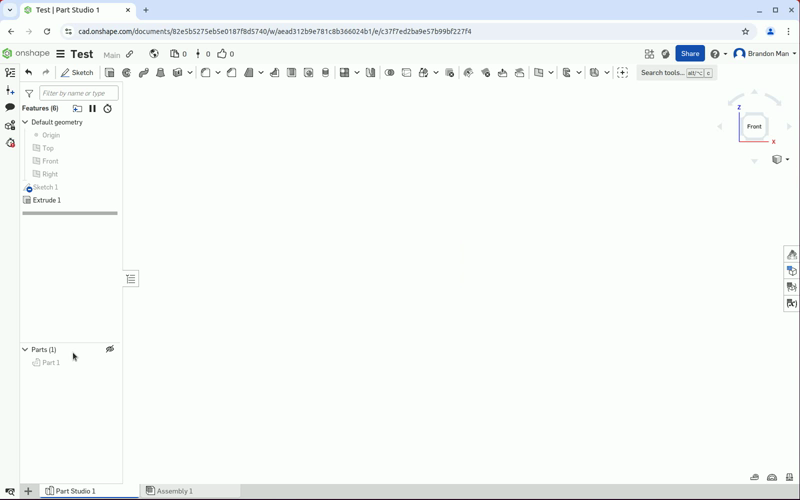
key(space)
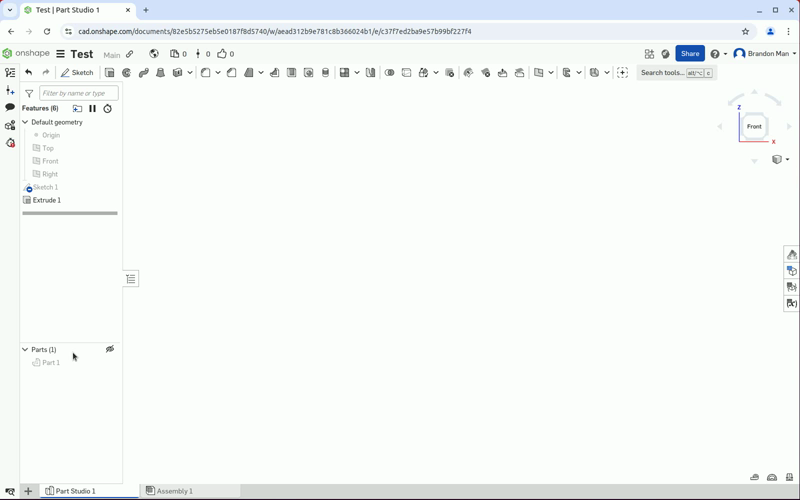
key_down(shift)
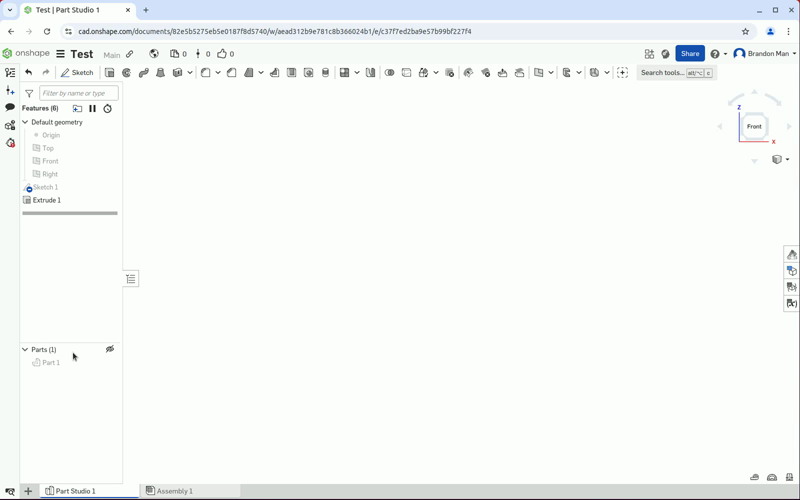
key(down)
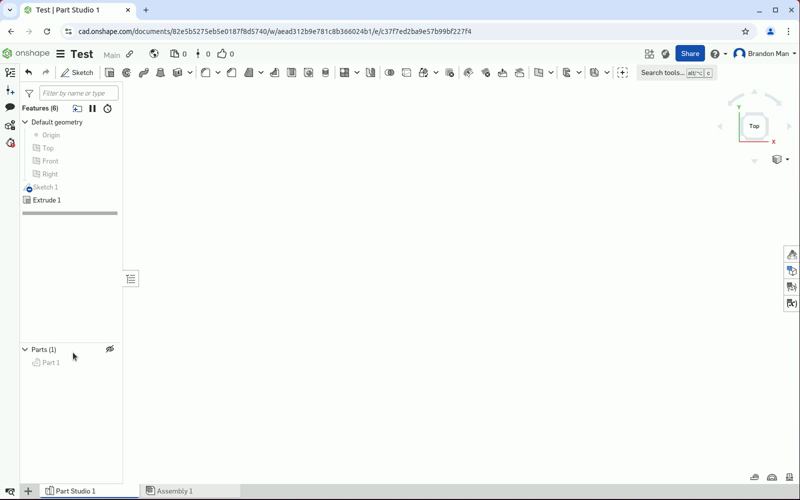
key_up(shift)
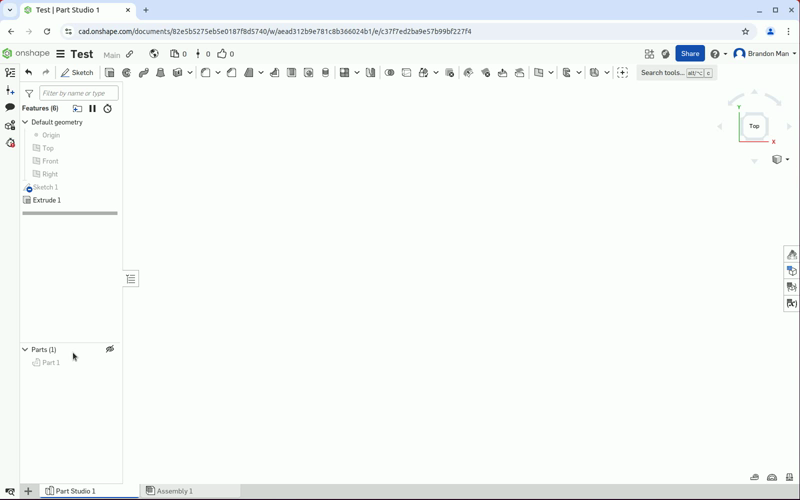
mouse_move(73, 352)
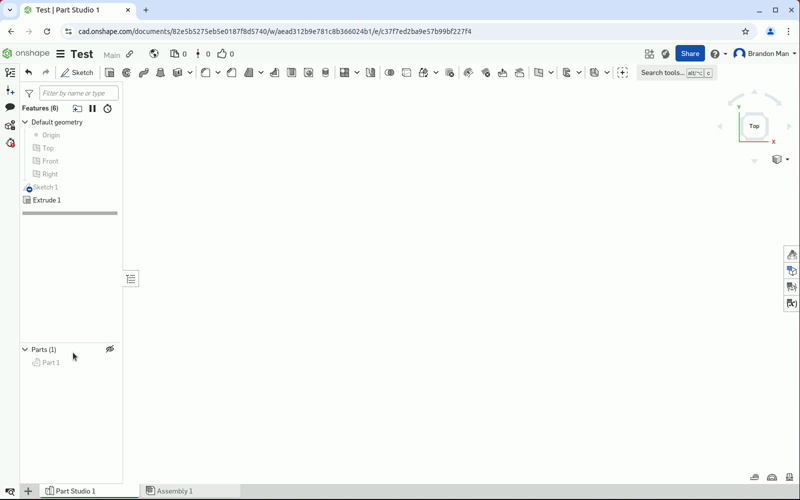
key(shift+y)
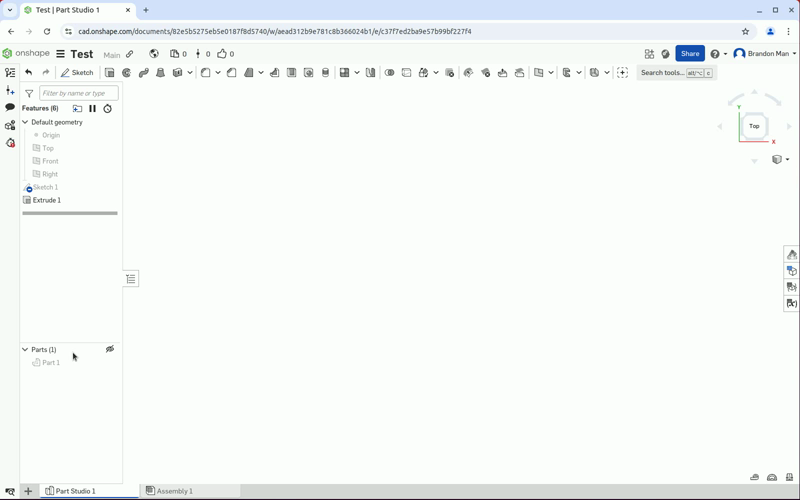
key(shift+s)
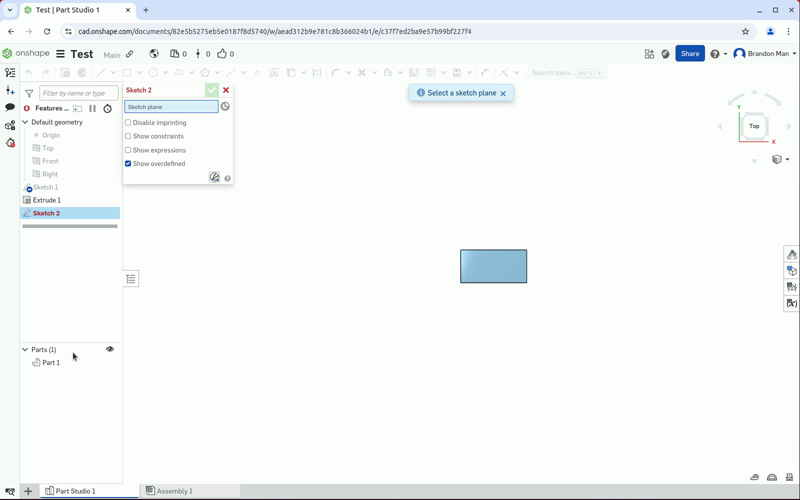
mouse_move(73, 150)
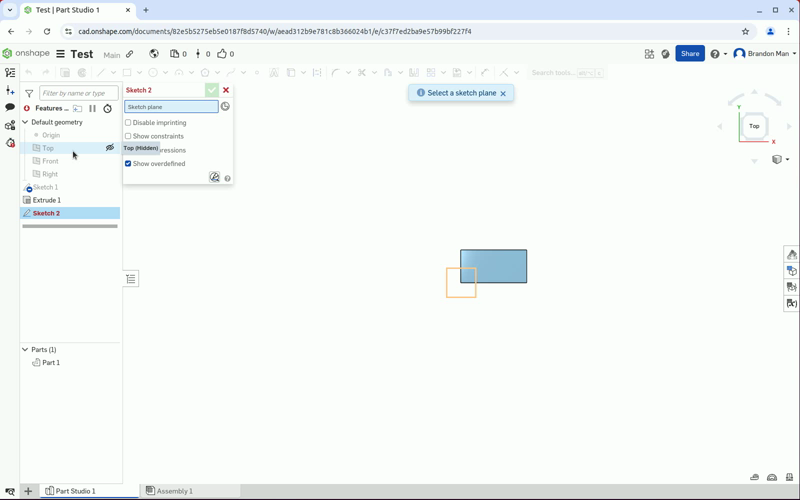
click(73, 150)
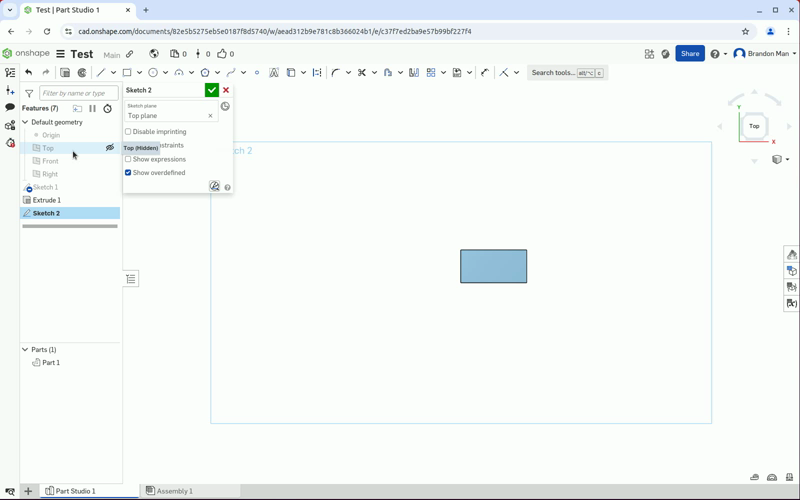
mouse_move(73, 352)
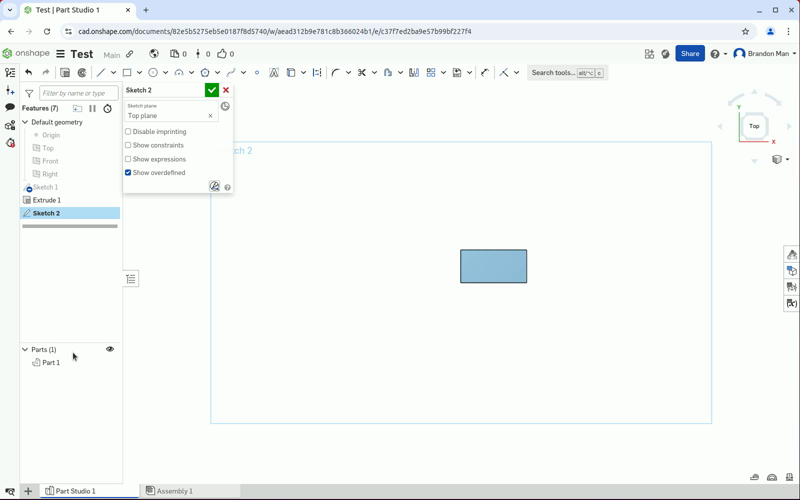
key(y)
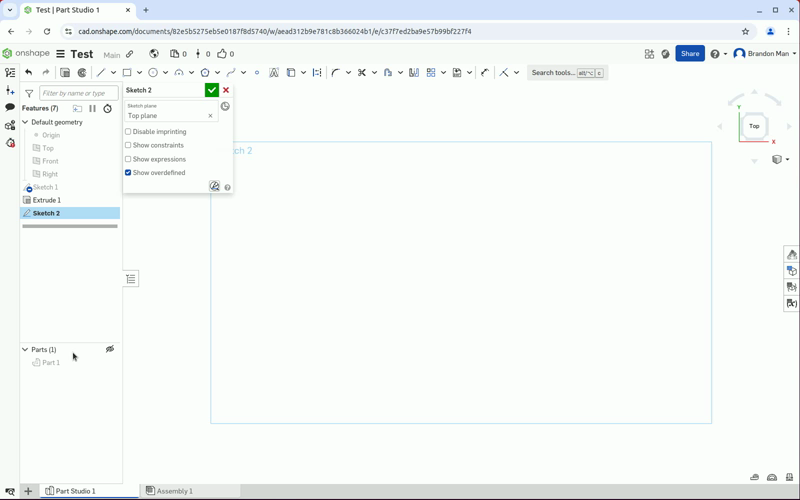
key(l)
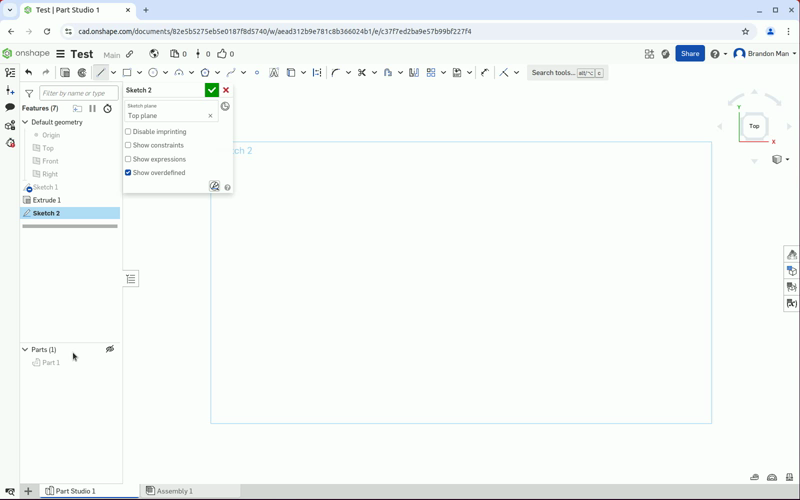
key_down(shift)
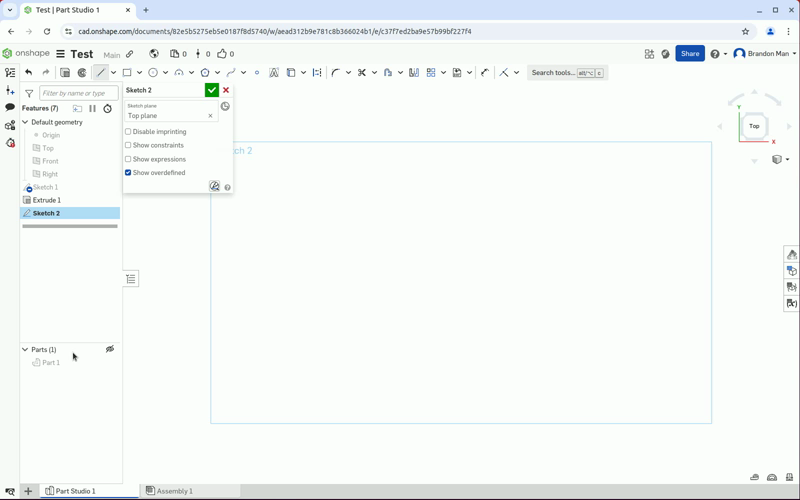
mouse_move(460, 250)
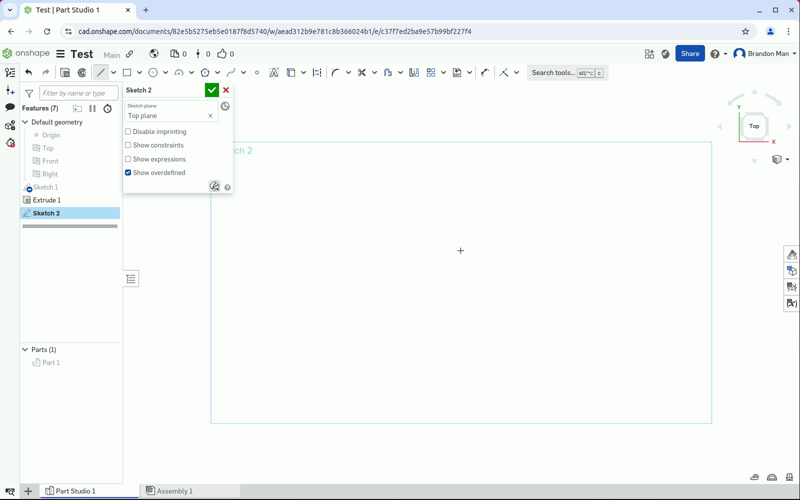
click(460, 250)
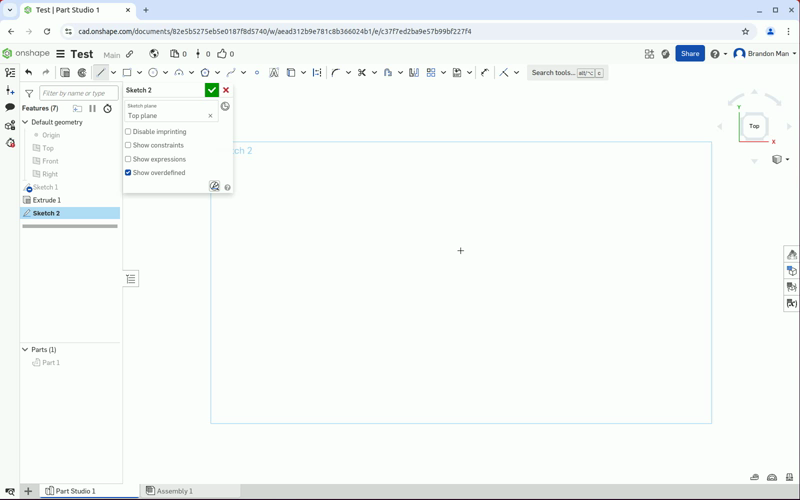
key_up(shift)
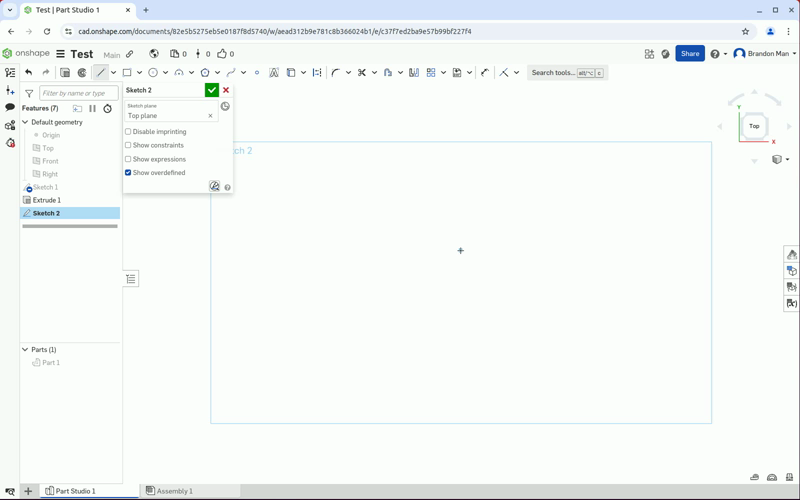
key_down(shift)
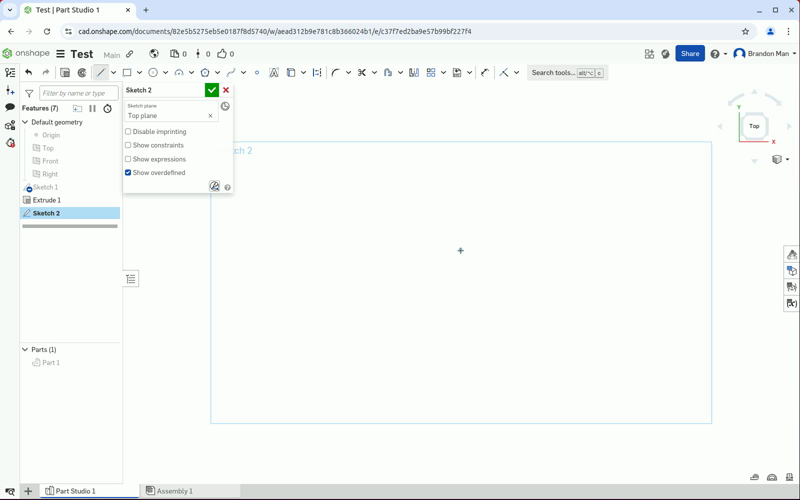
mouse_move(526, 250)
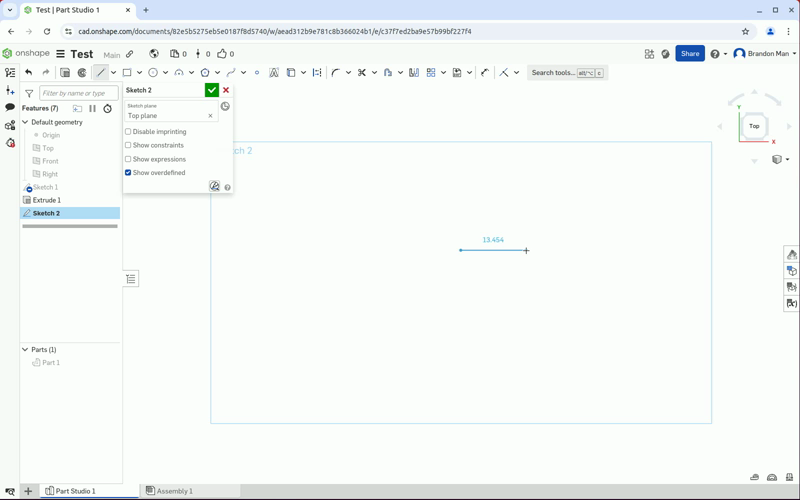
click(526, 250)
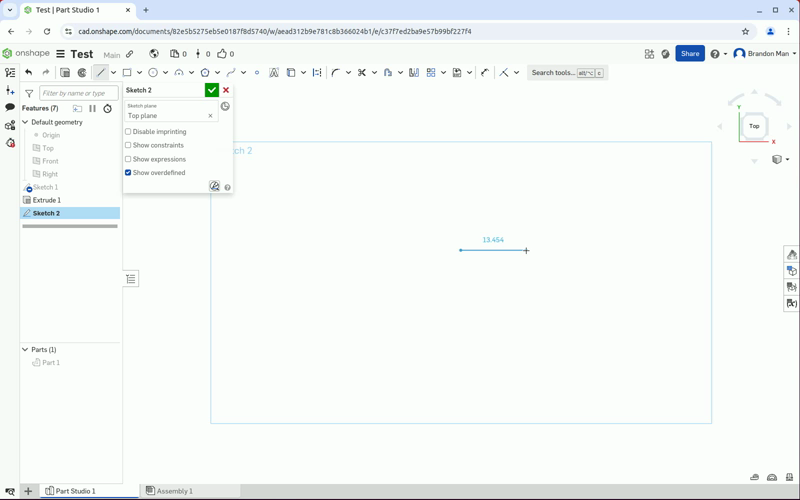
key_up(shift)
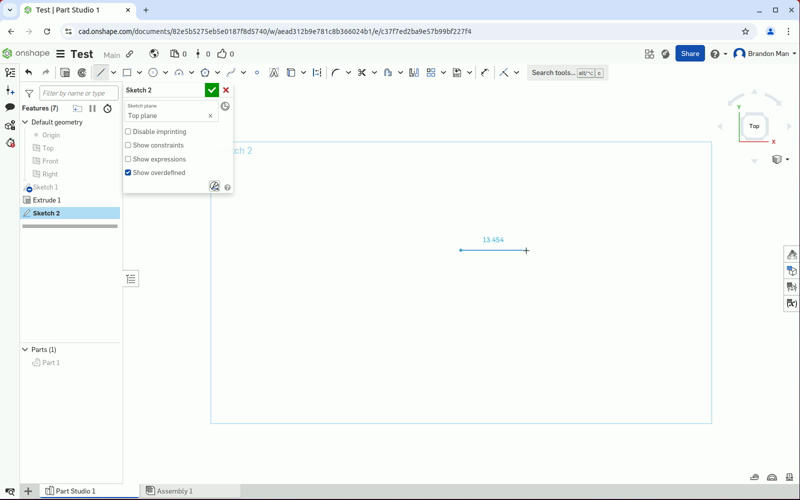
key_down(shift)
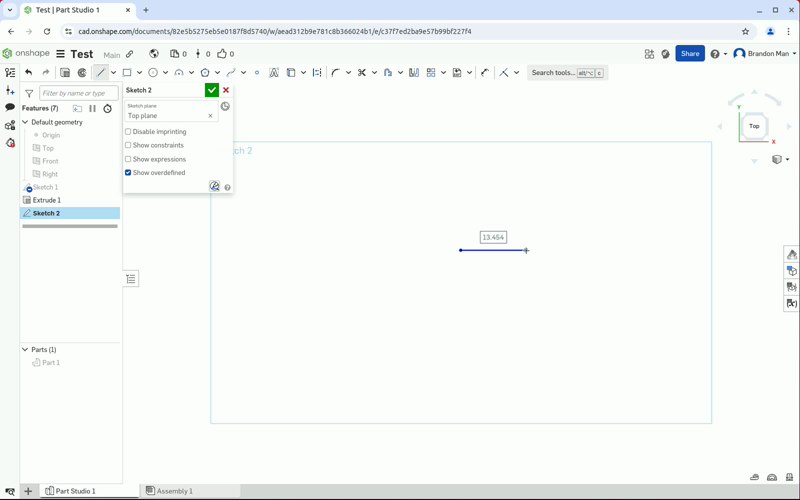
mouse_move(556, 250)
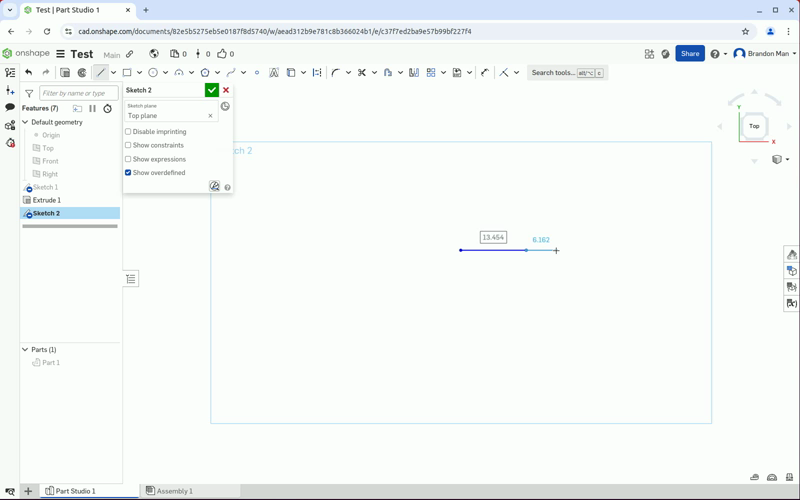
mouse_move(526, 223)
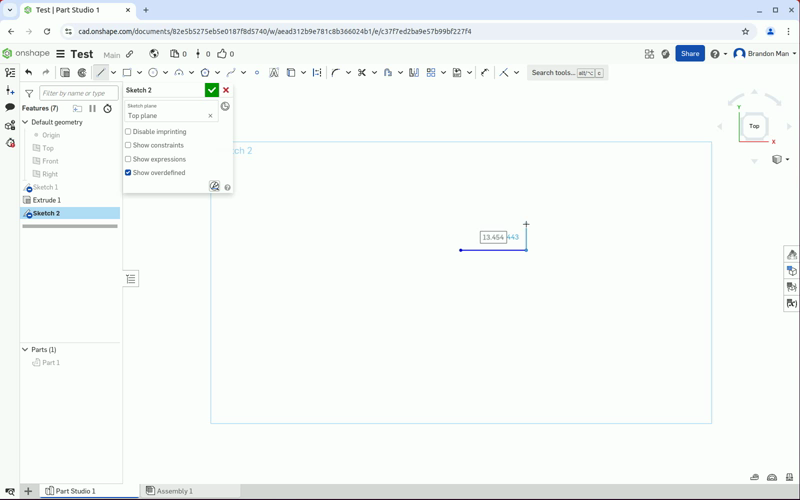
click(526, 223)
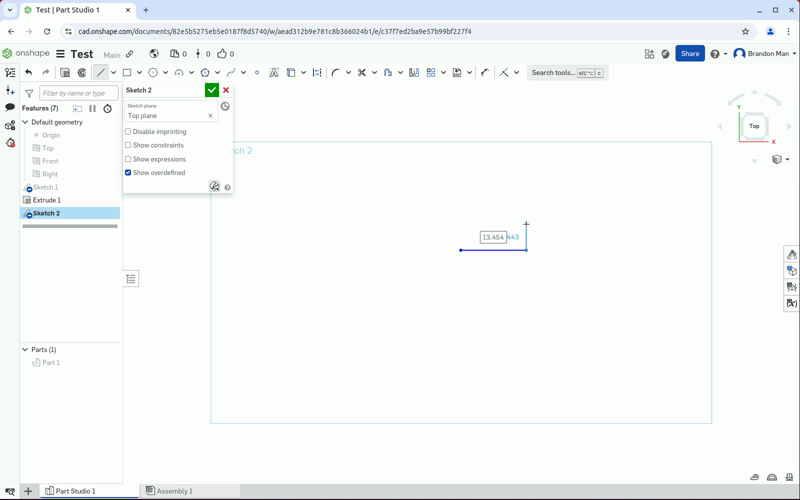
key_up(shift)
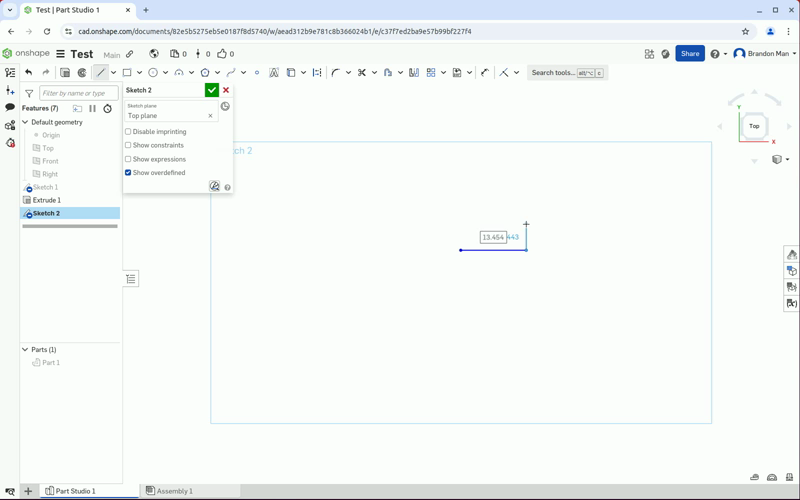
key_down(shift)
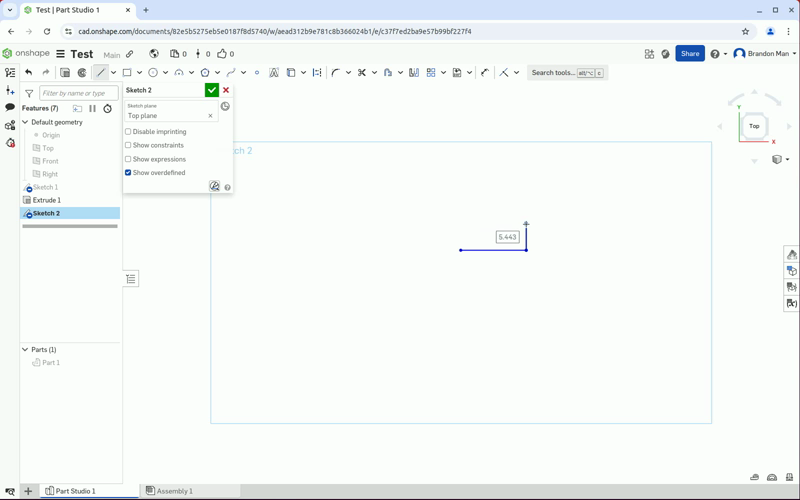
mouse_move(556, 223)
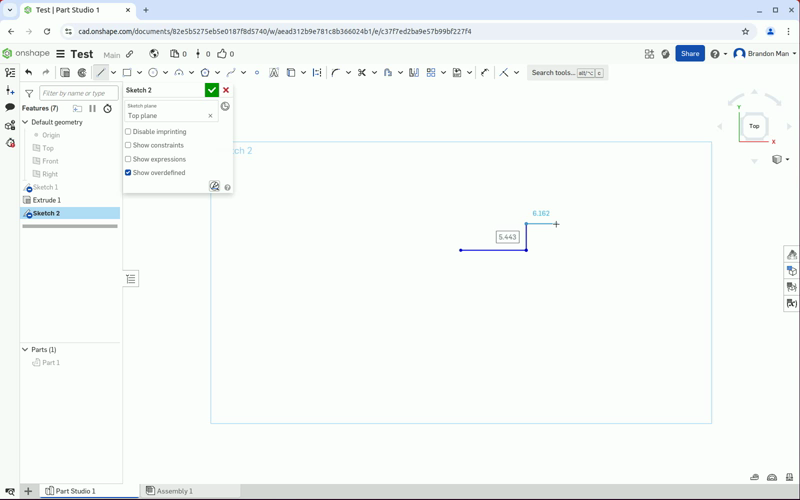
mouse_move(566, 223)
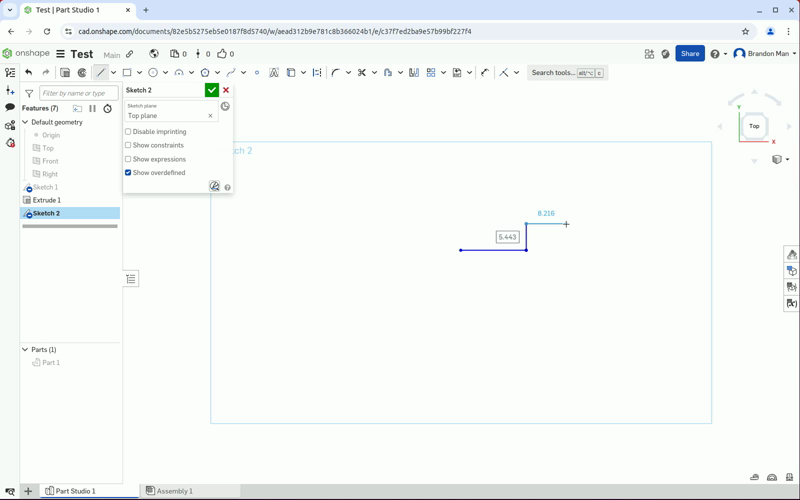
click(566, 223)
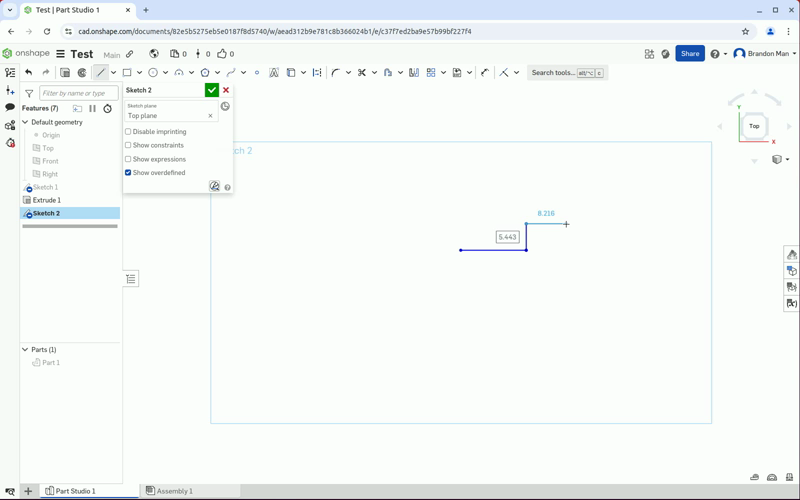
key_up(shift)
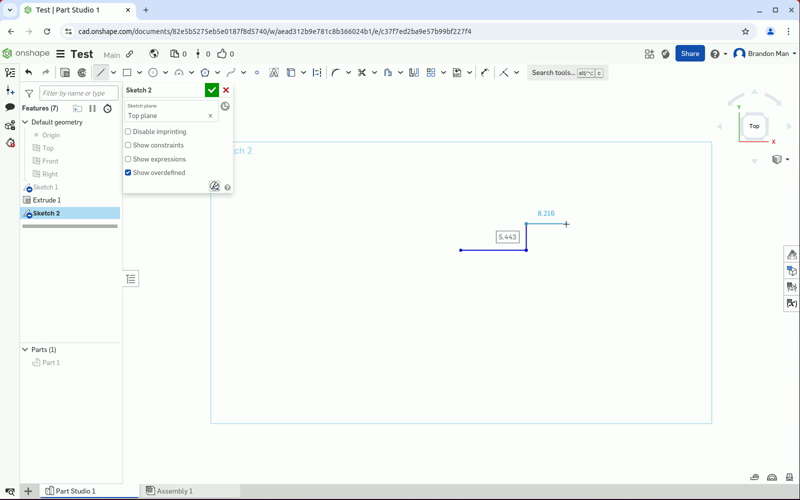
key_down(shift)
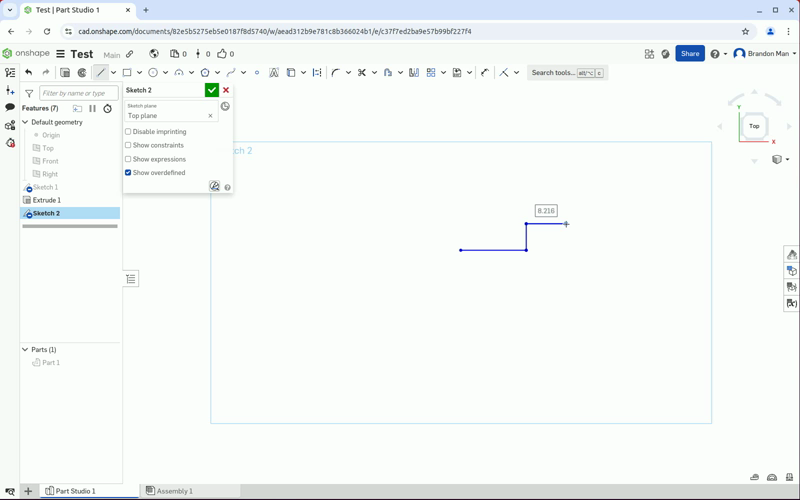
mouse_move(589, 223)
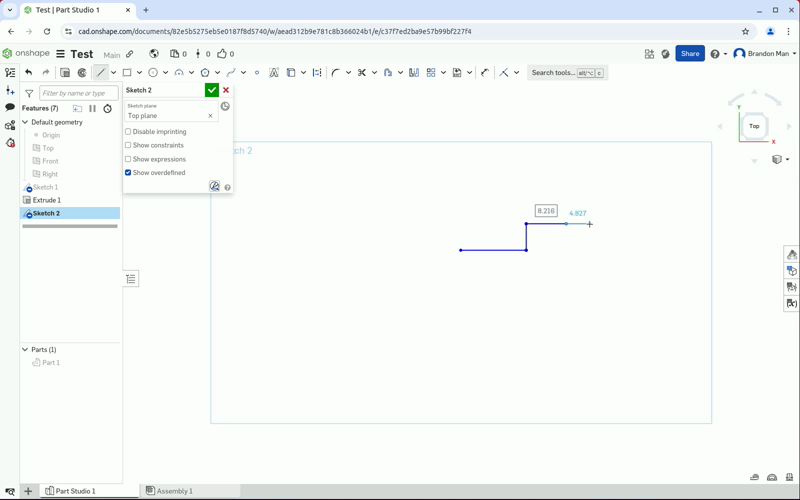
mouse_move(566, 191)
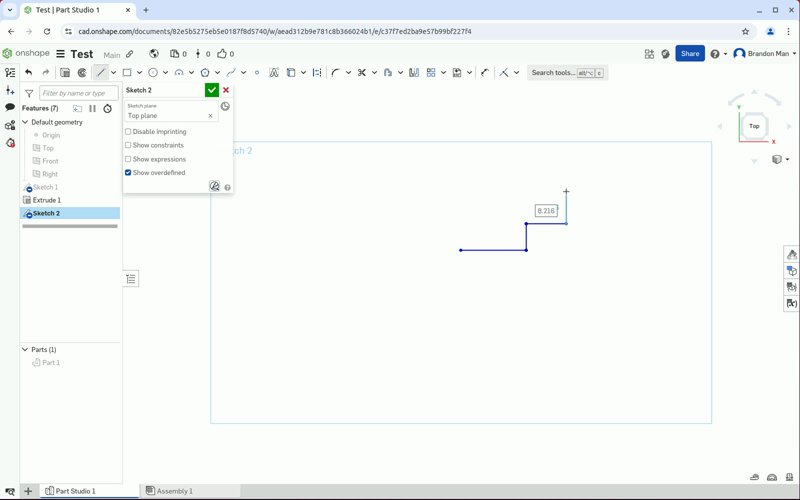
click(566, 191)
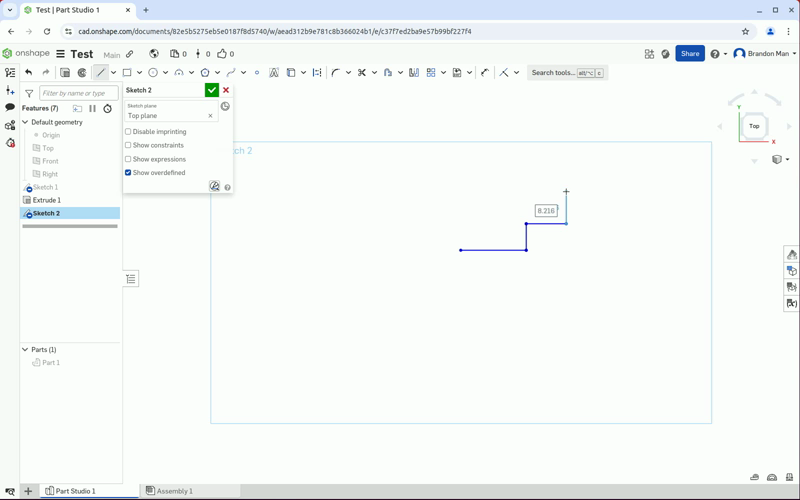
key_up(shift)
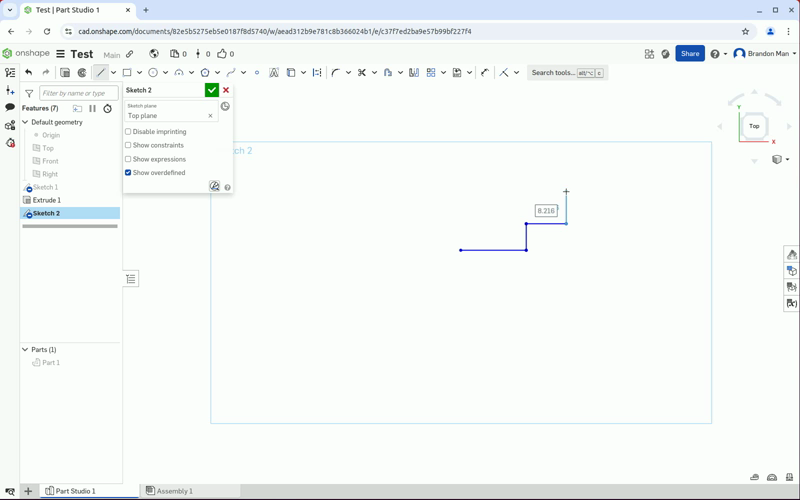
key_down(shift)
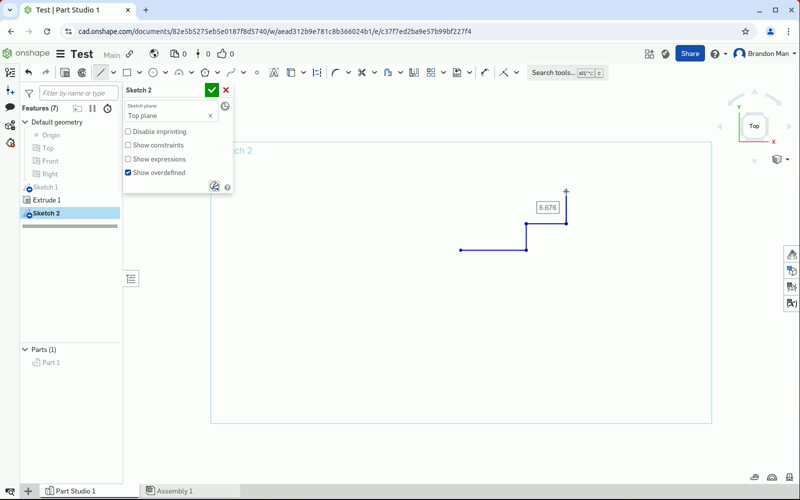
mouse_move(460, 191)
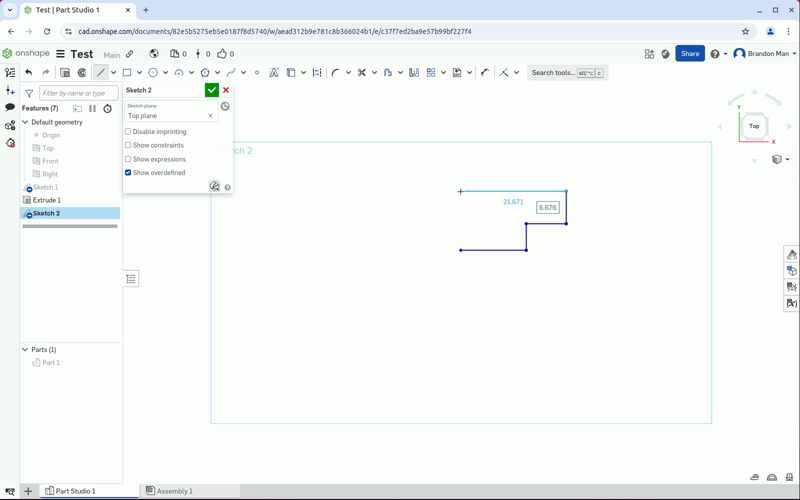
click(460, 191)
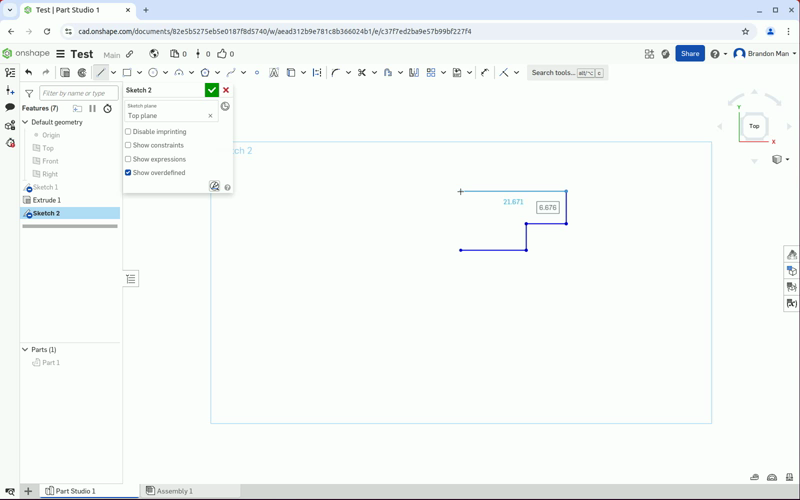
key_up(shift)
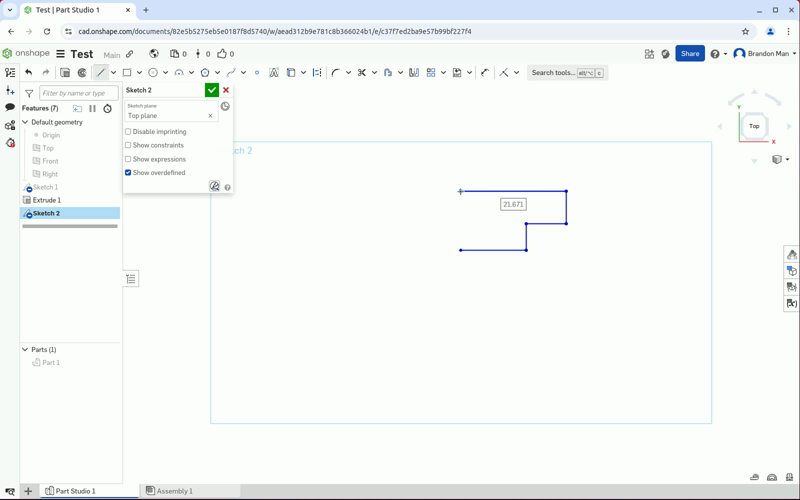
mouse_move(490, 191)
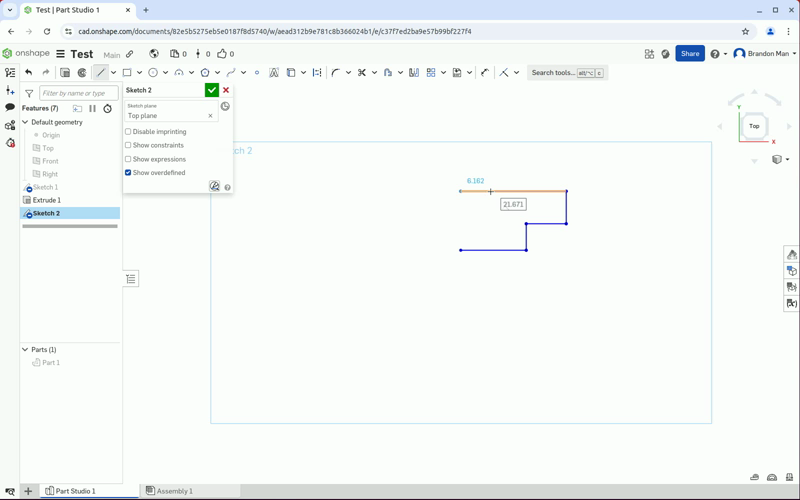
key_down(shift)
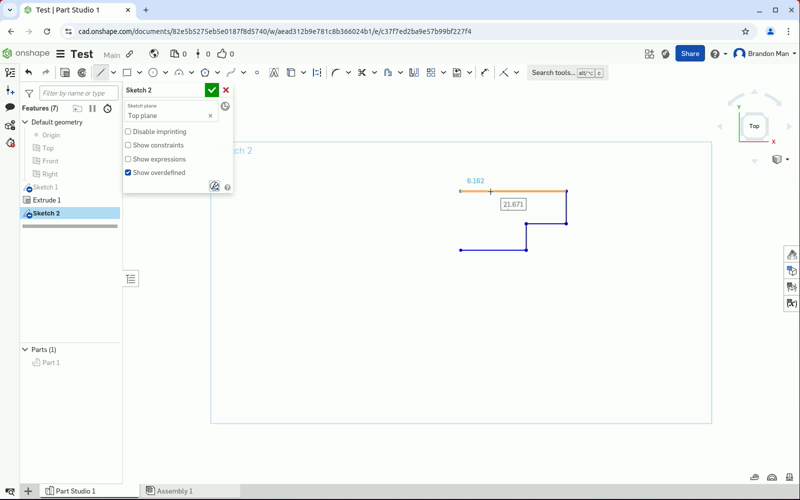
mouse_move(460, 250)
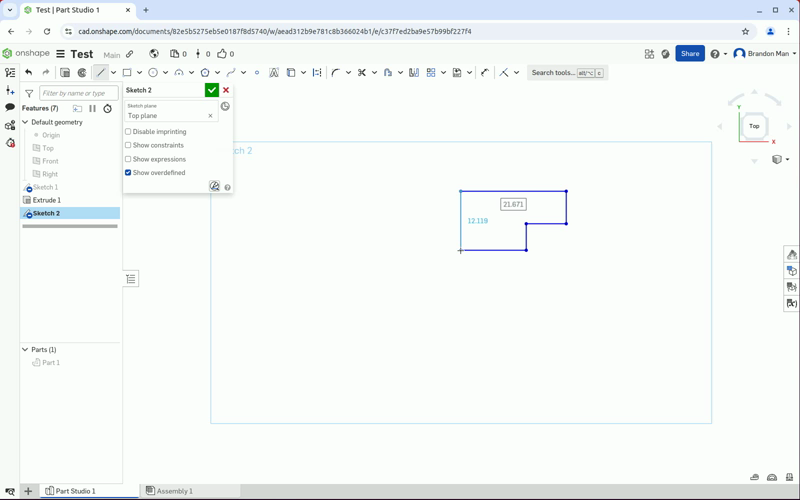
key_up(shift)
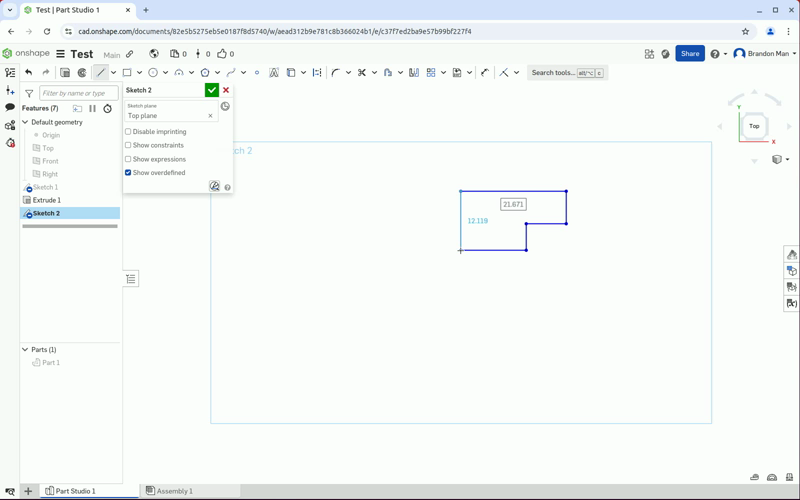
click(460, 250)
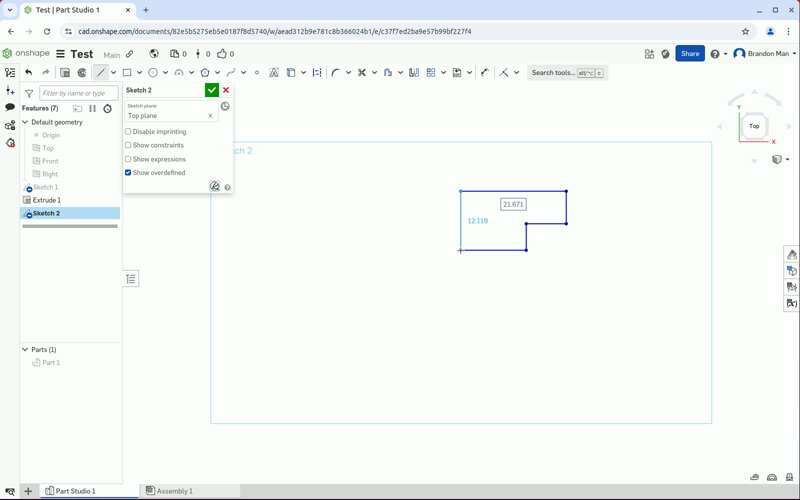
key(esc)
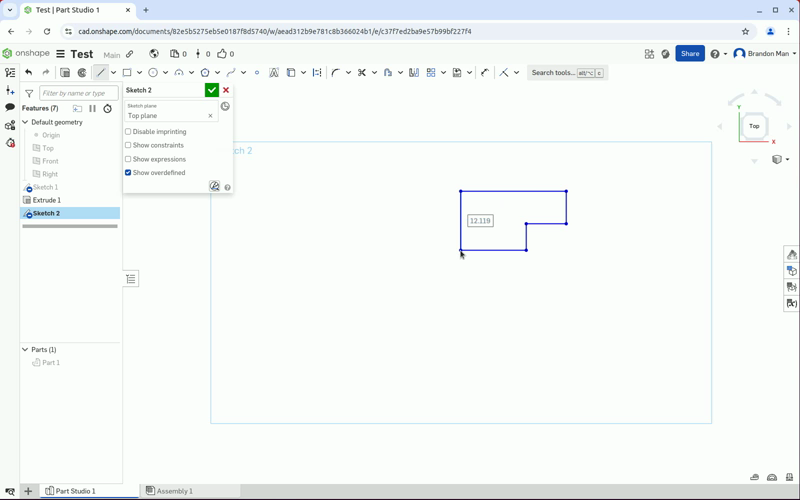
mouse_move(534, 197)
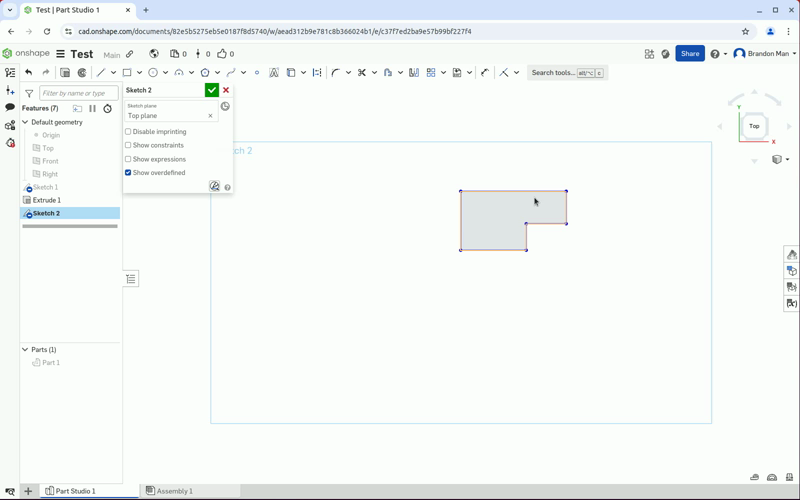
click(534, 197)
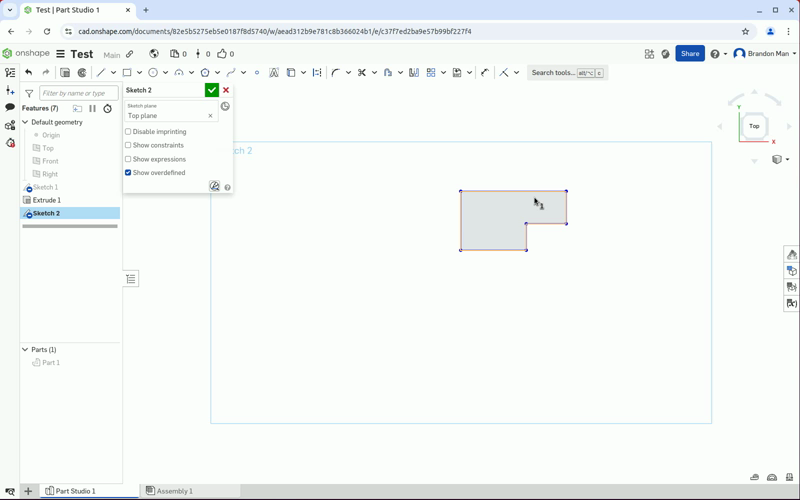
mouse_move(73, 352)
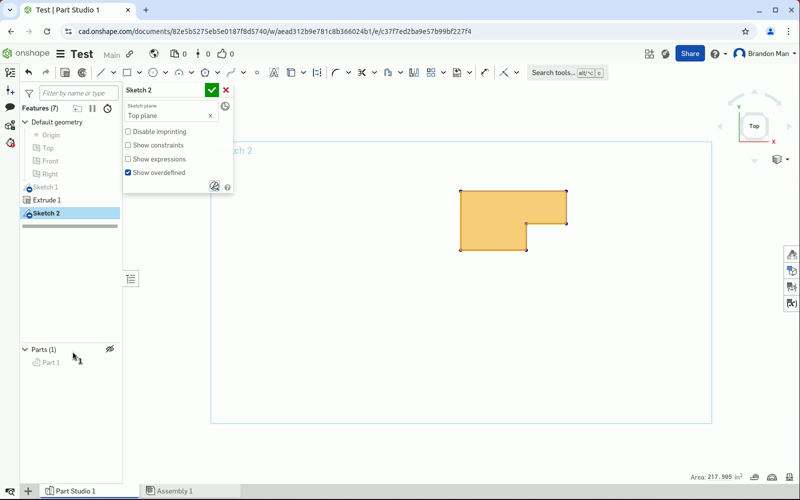
key(shift+y)
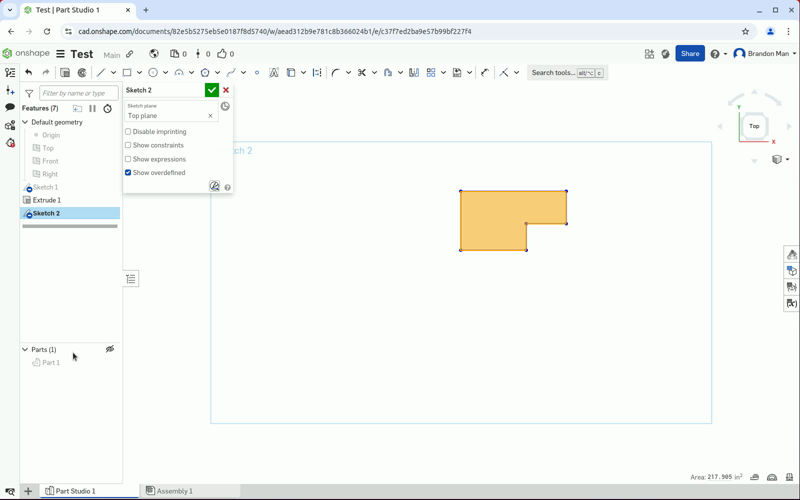
key(shift+e)
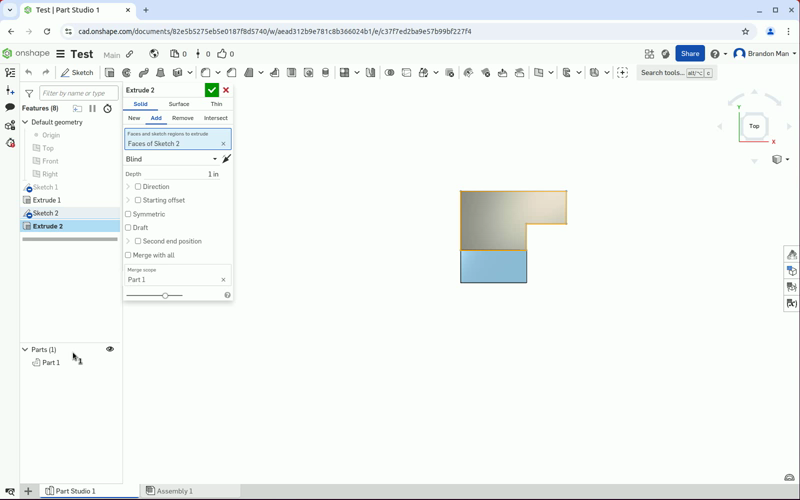
mouse_move(143, 106)
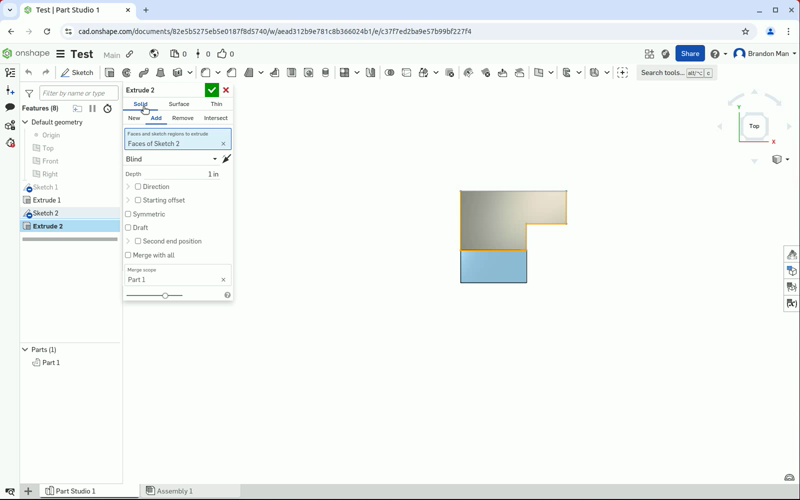
click(143, 106)
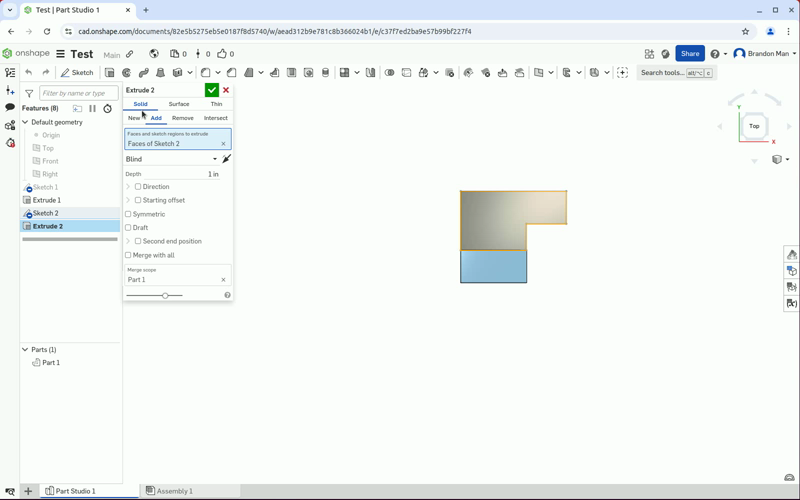
mouse_move(137, 120)
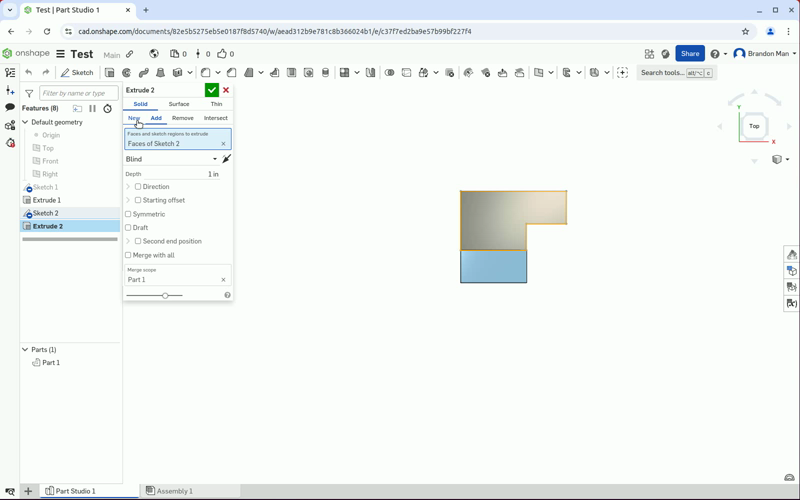
click(137, 120)
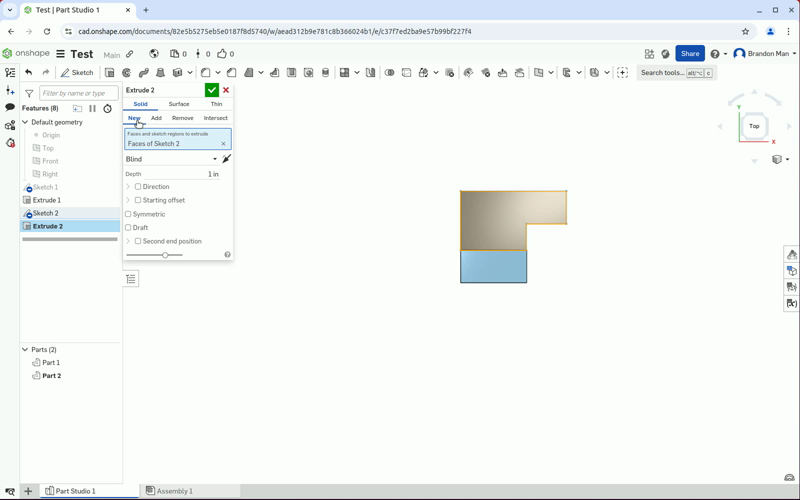
key(tab, 4)
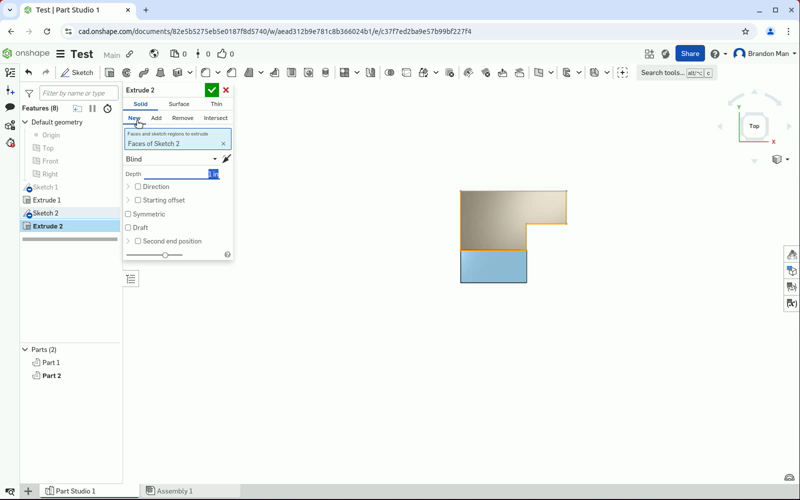
text(10.832)
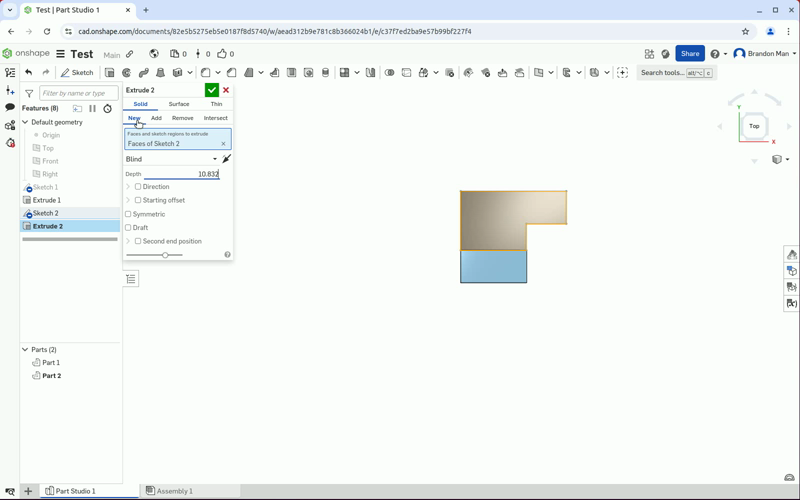
key(enter)
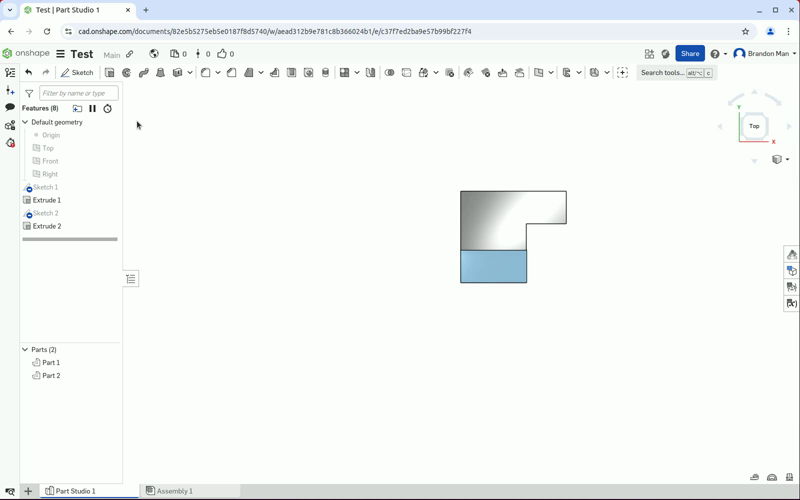
key(shift+h)
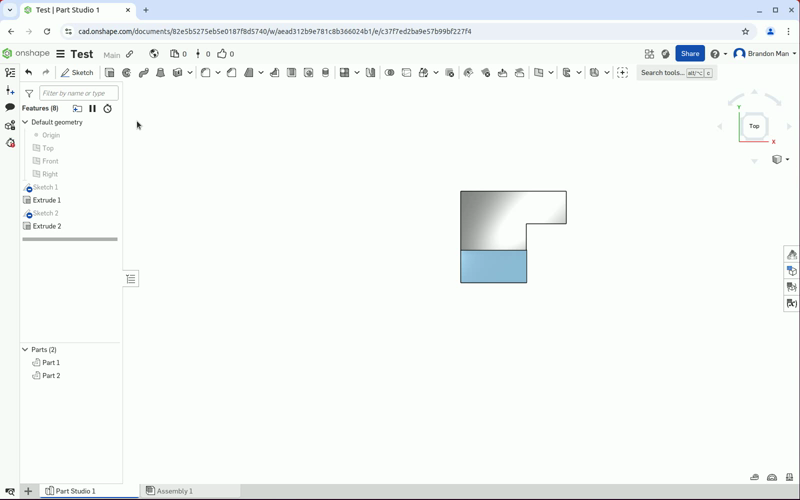
key(shift+h)
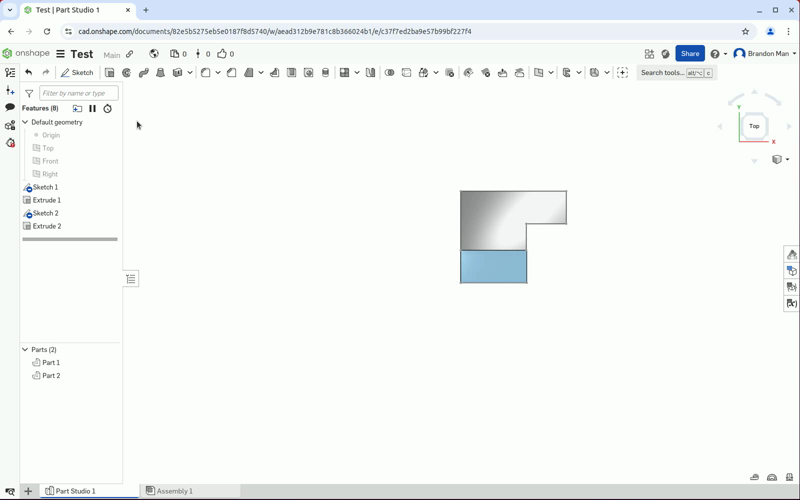
key(shift+7)
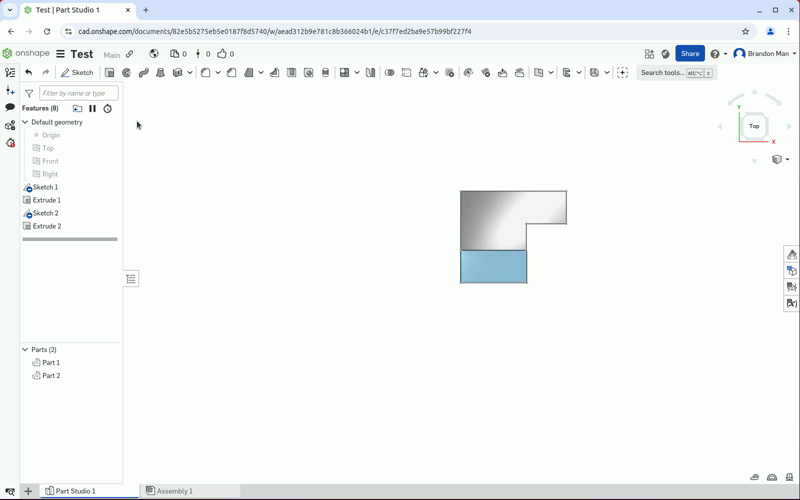
key(up, 3)
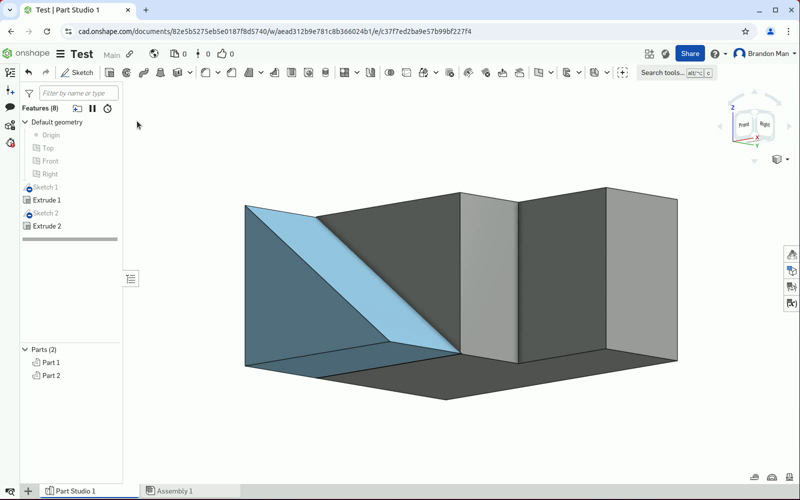
key(left, 3)
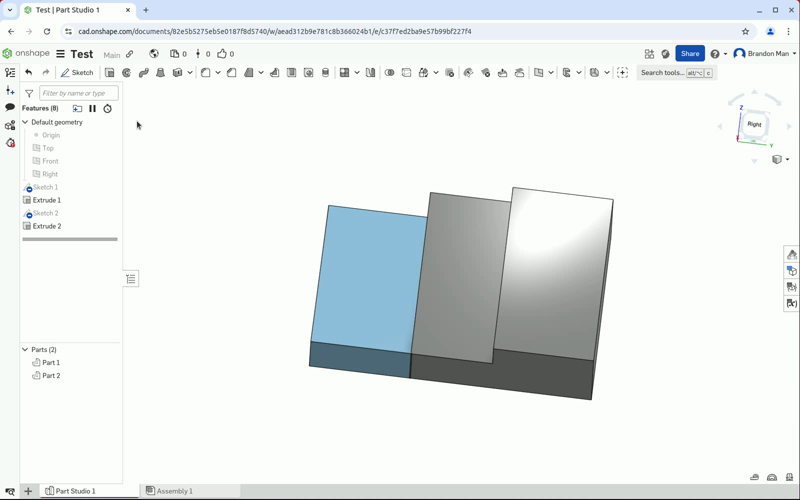
key(right, 3)
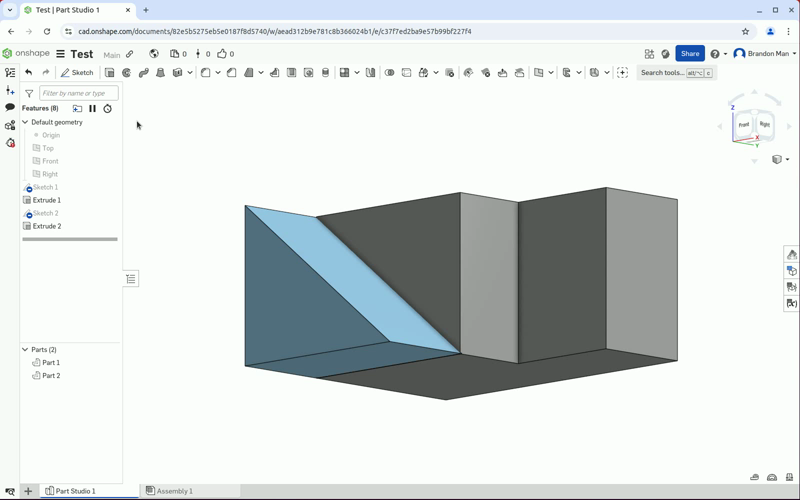
key(down, 3)
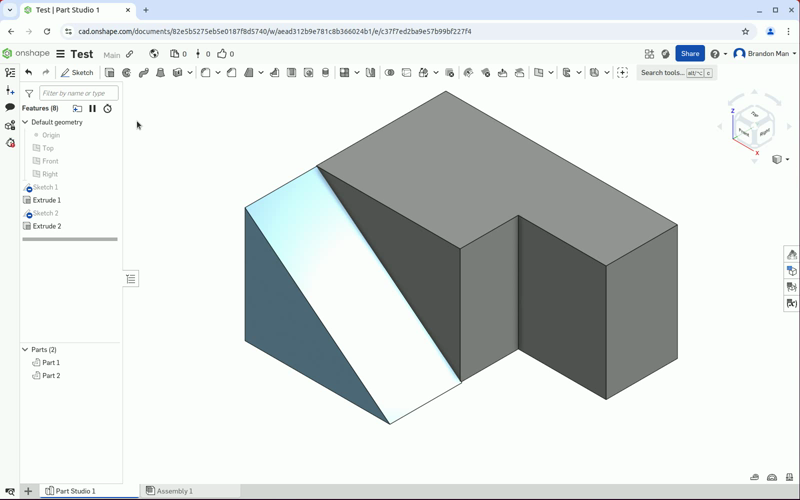
mouse_move(73, 189)
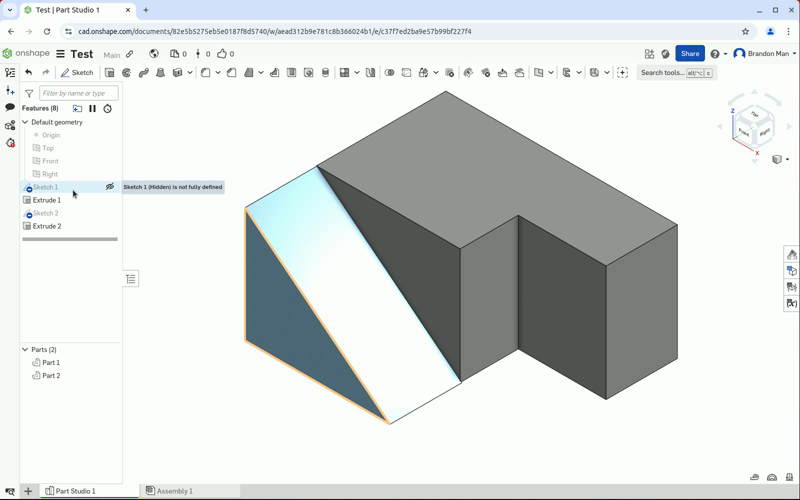
click(73, 189)